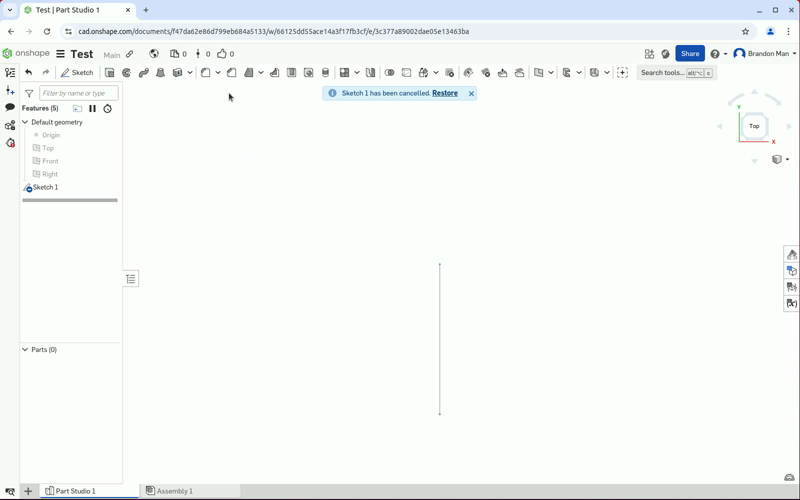
key(shift+h)
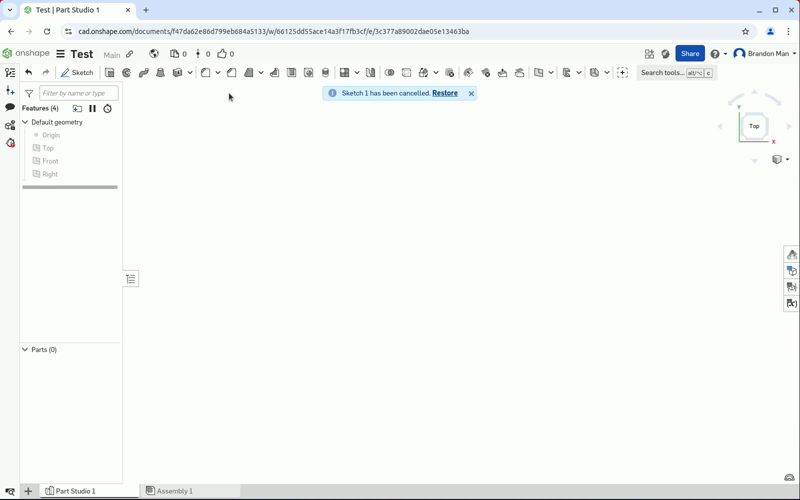
mouse_move(73, 352)
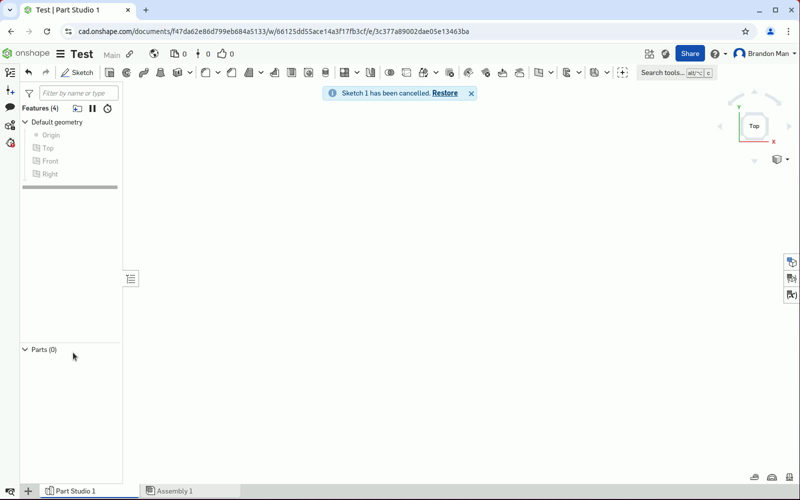
key(y)
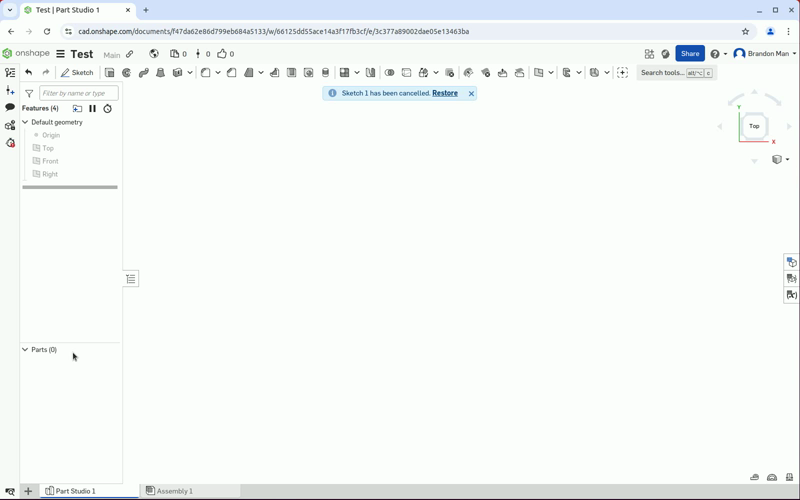
key(shift+p)
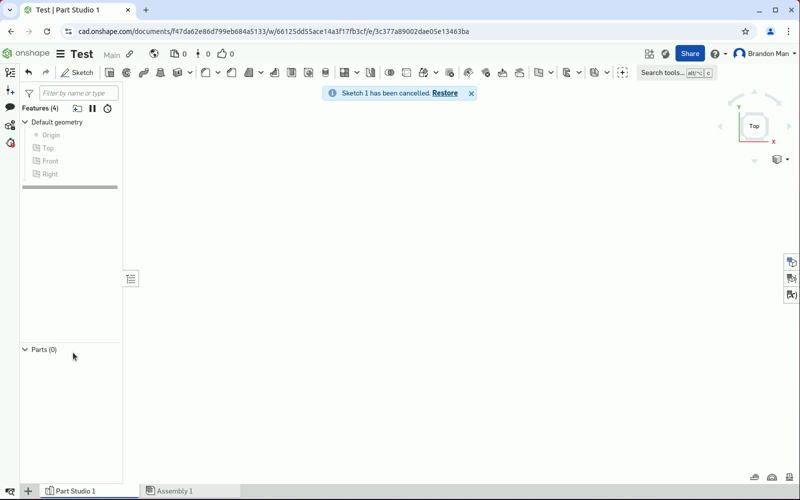
key(space)
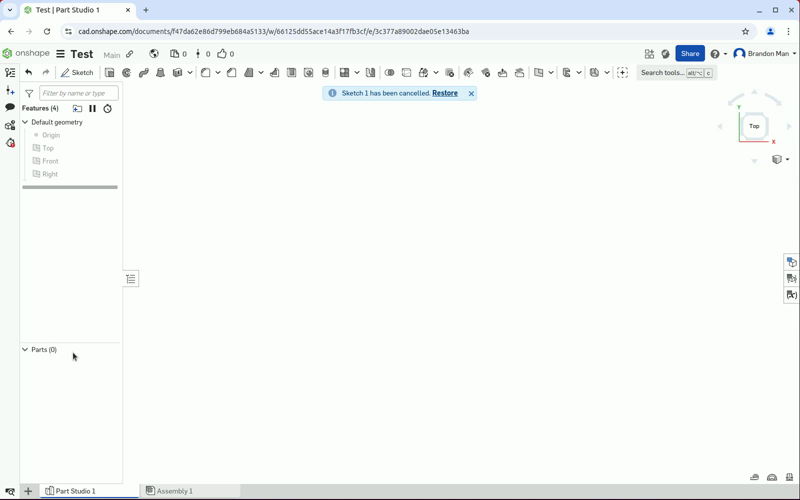
key_down(shift)
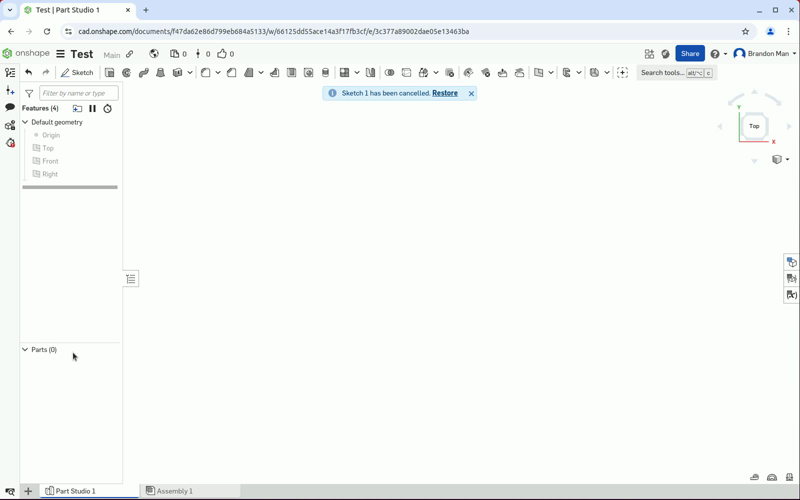
key(up)
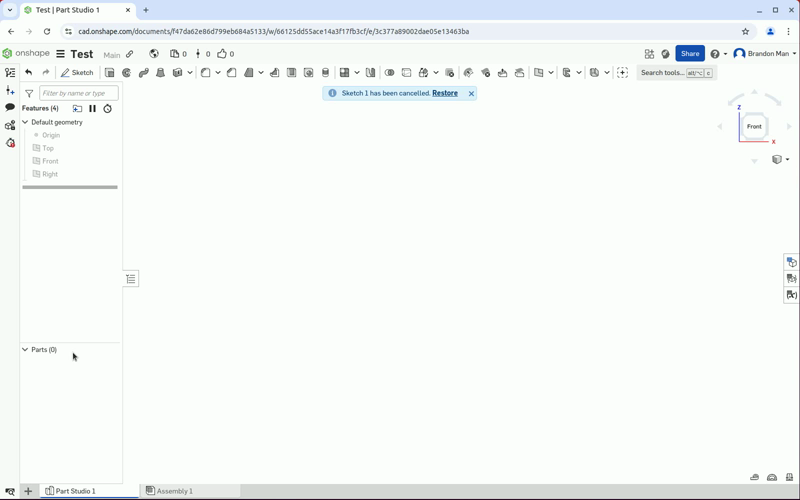
key_up(shift)
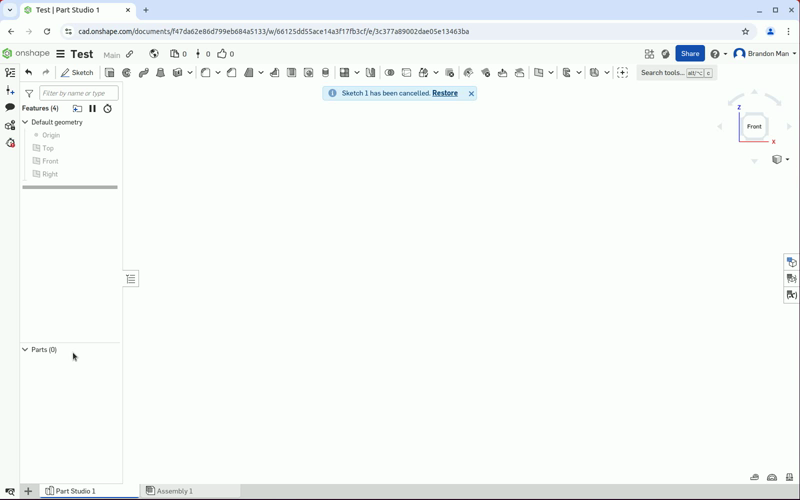
mouse_move(73, 352)
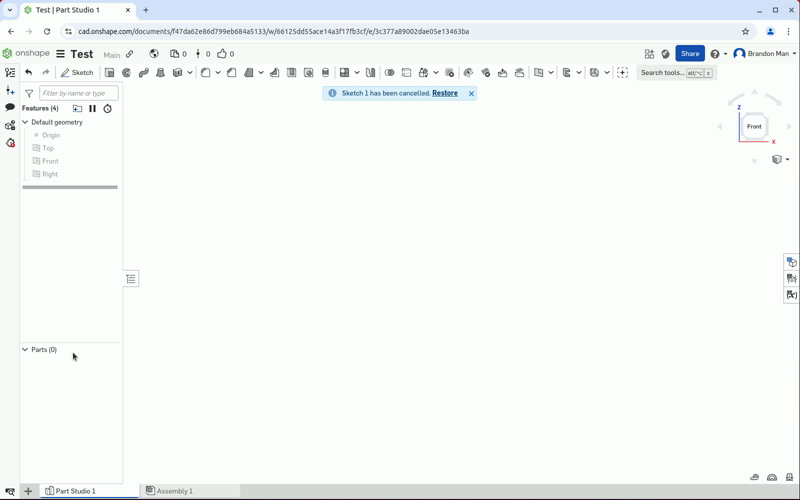
key(shift+y)
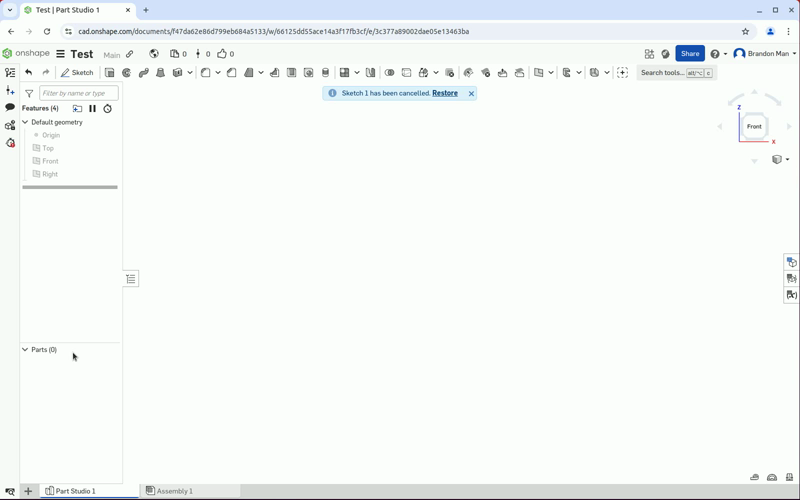
key(shift+s)
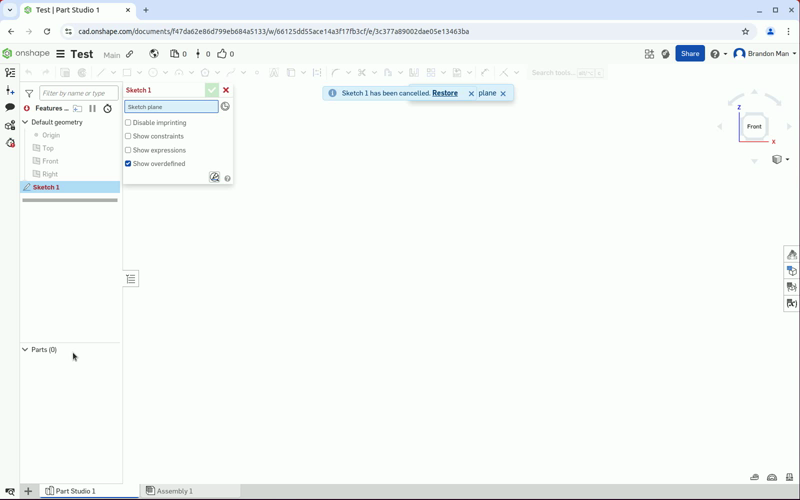
mouse_move(73, 163)
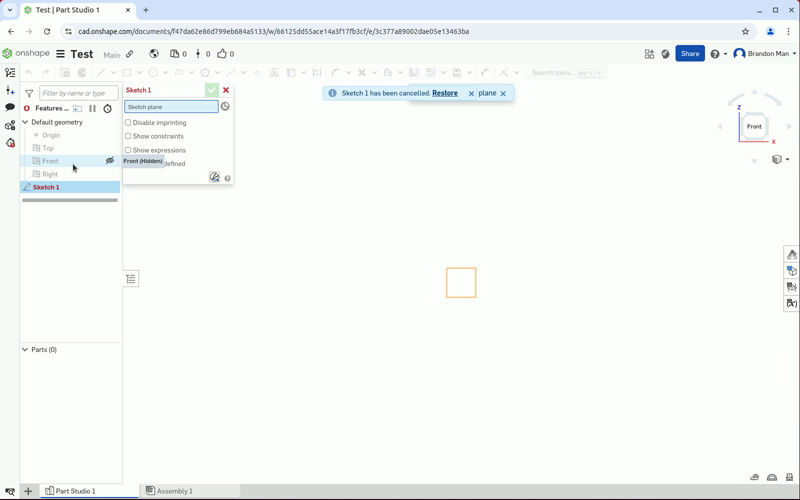
click(73, 163)
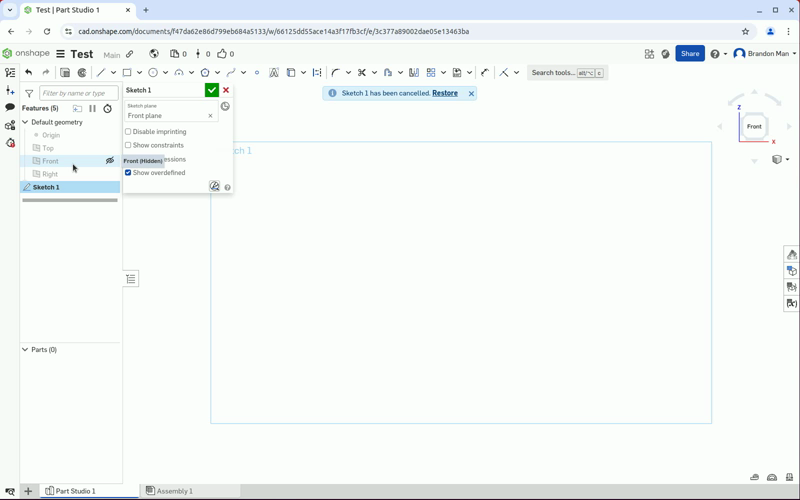
mouse_move(73, 352)
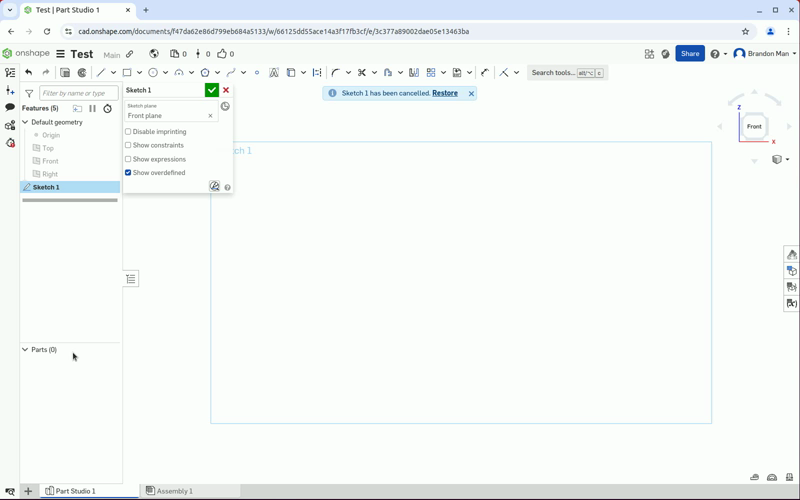
key(y)
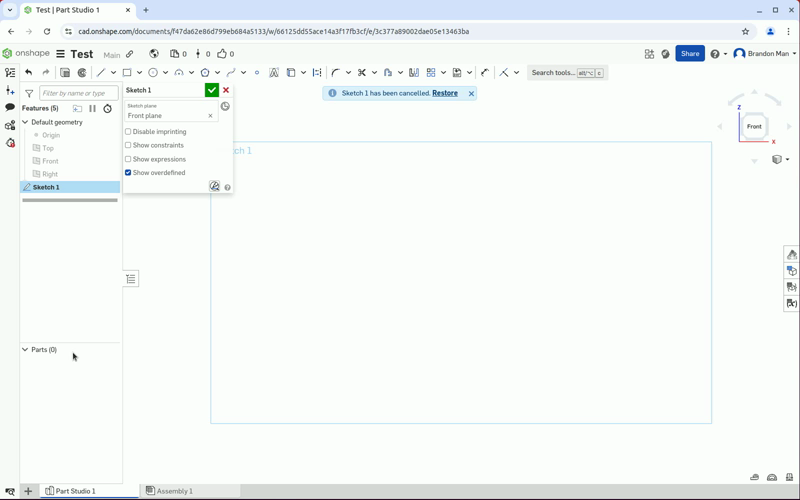
key(l)
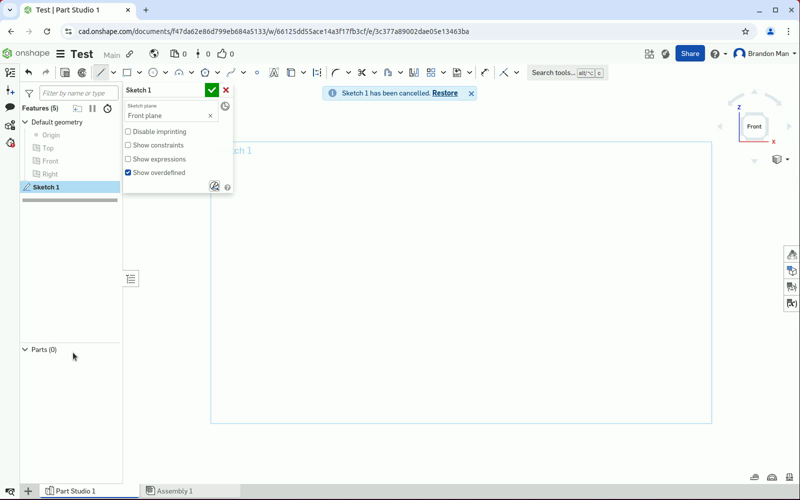
key_down(shift)
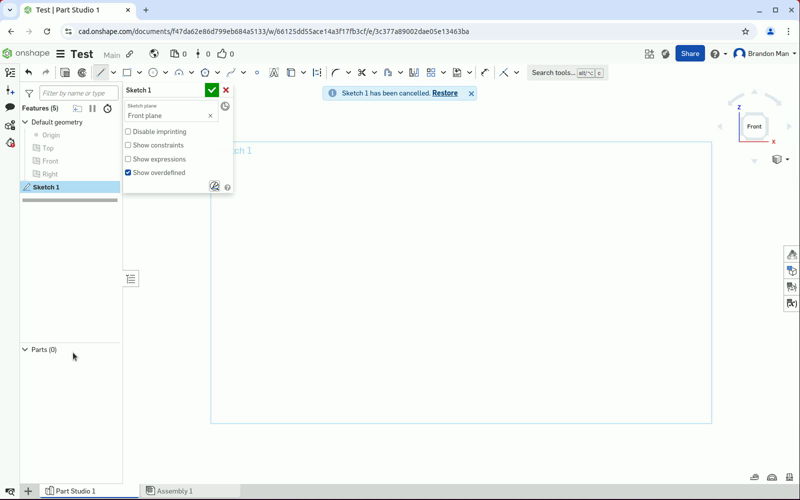
mouse_move(460, 282)
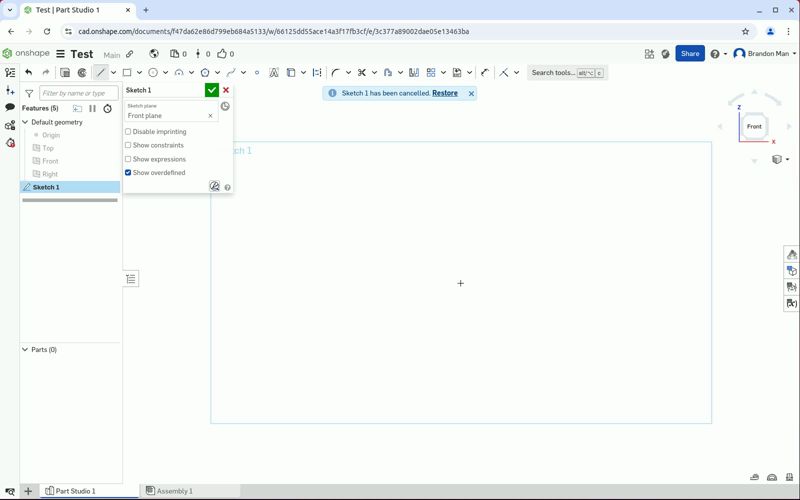
click(460, 282)
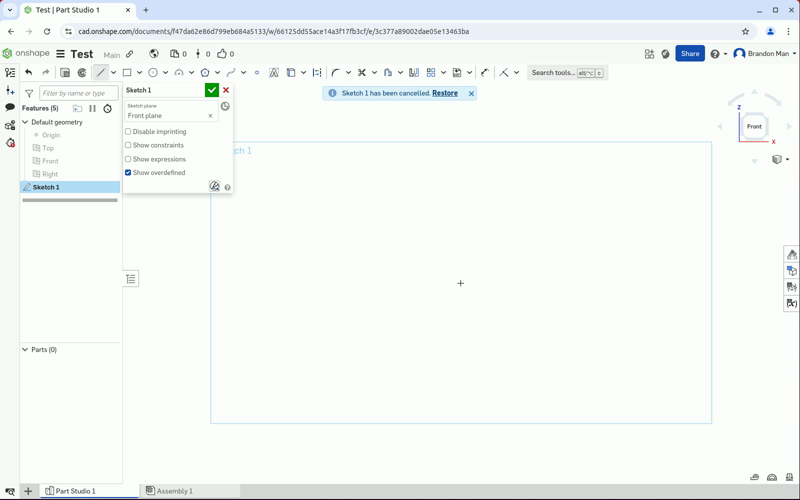
key_up(shift)
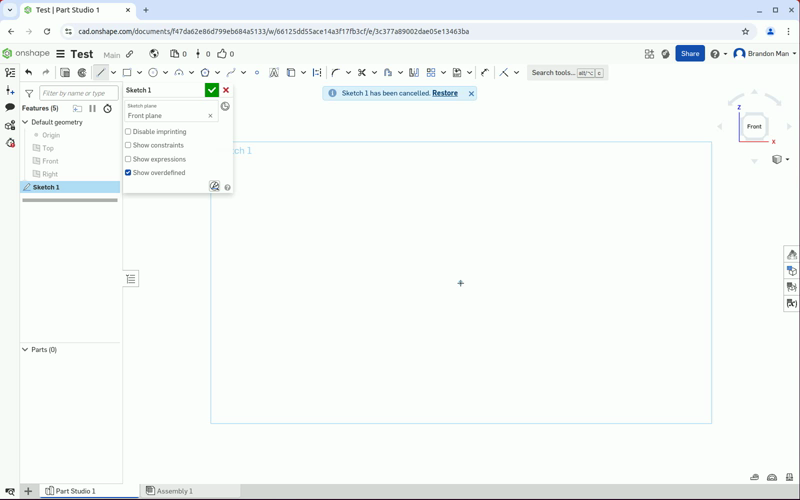
key_down(shift)
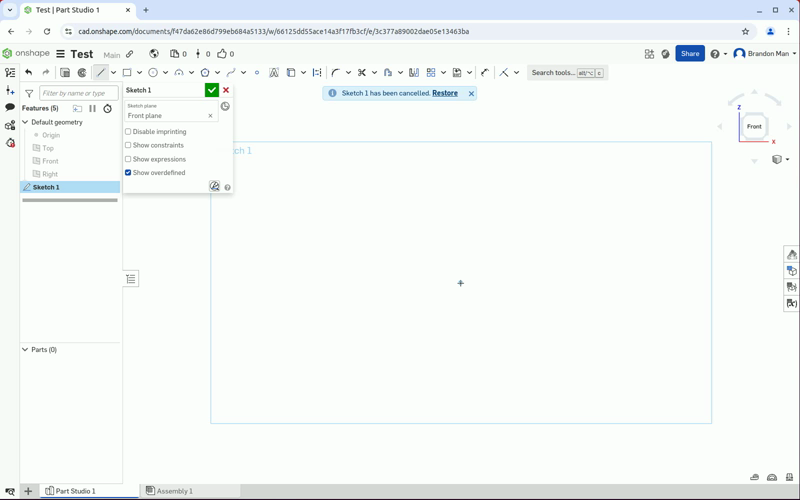
mouse_move(573, 282)
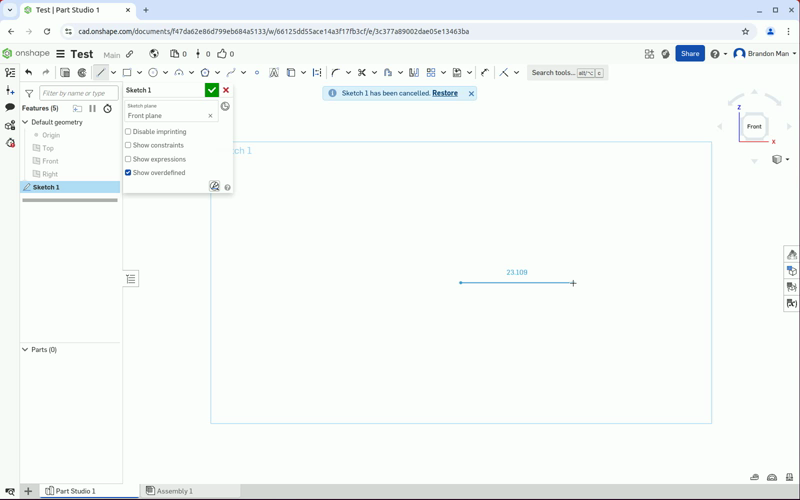
click(573, 282)
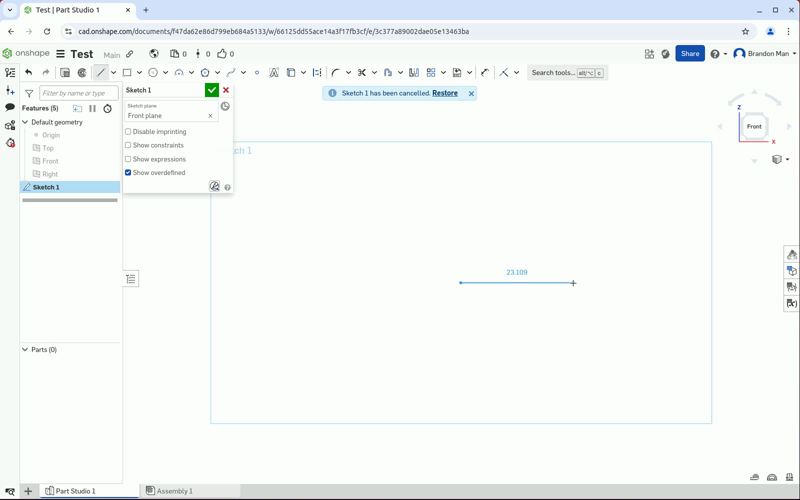
key_up(shift)
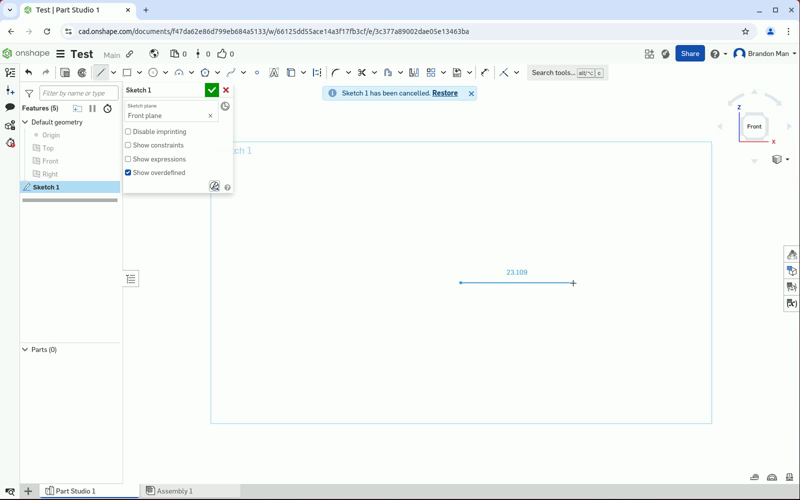
key_down(shift)
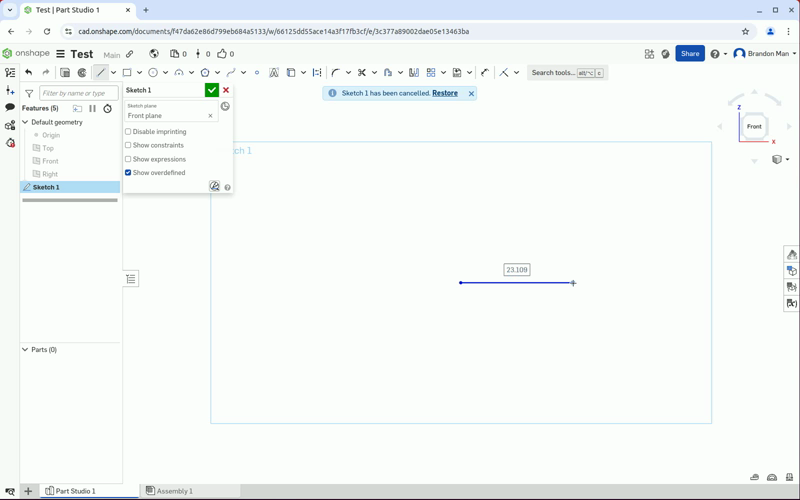
mouse_move(589, 282)
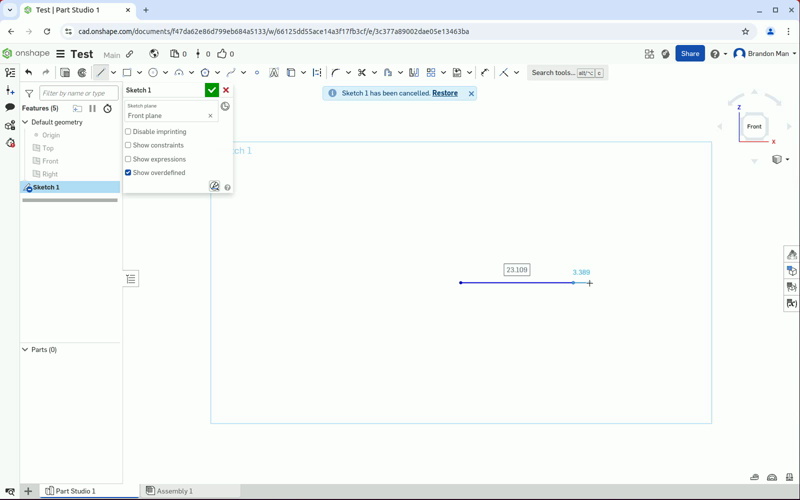
mouse_move(573, 245)
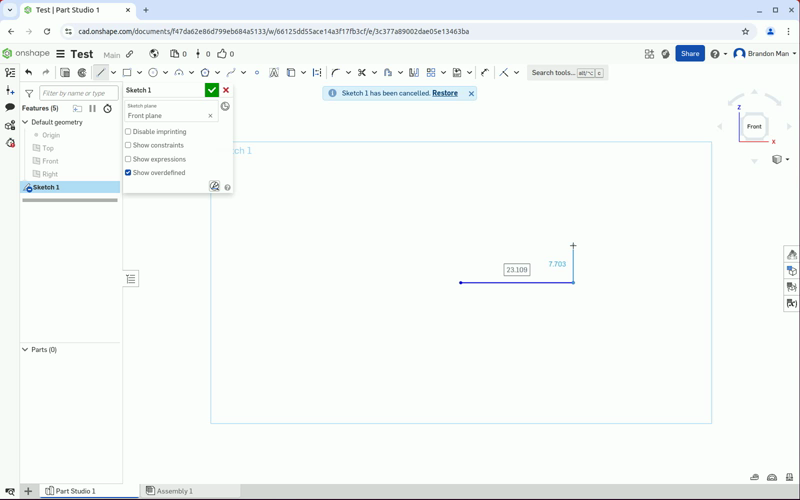
click(573, 245)
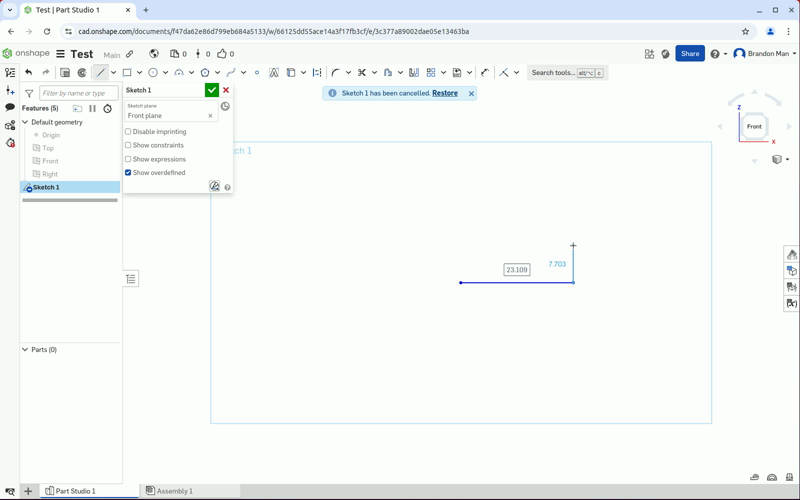
key_up(shift)
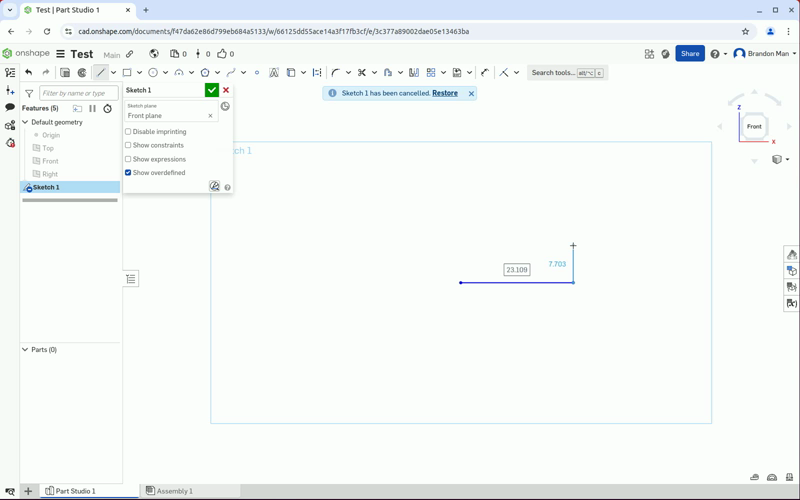
key_down(shift)
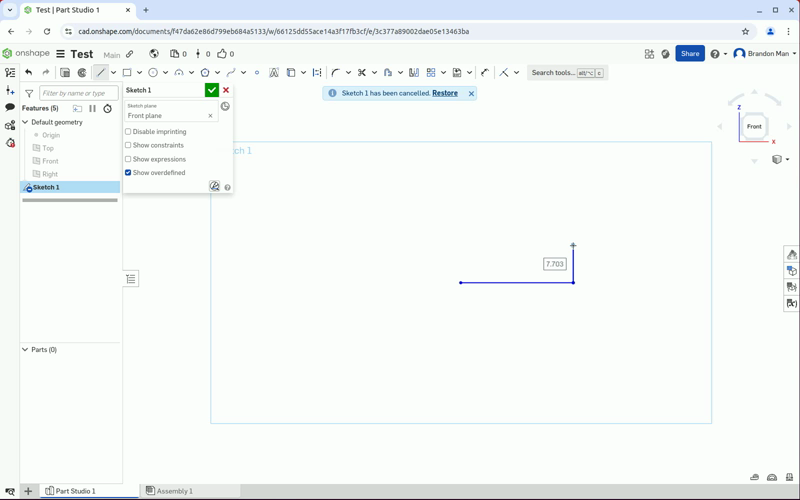
mouse_move(460, 245)
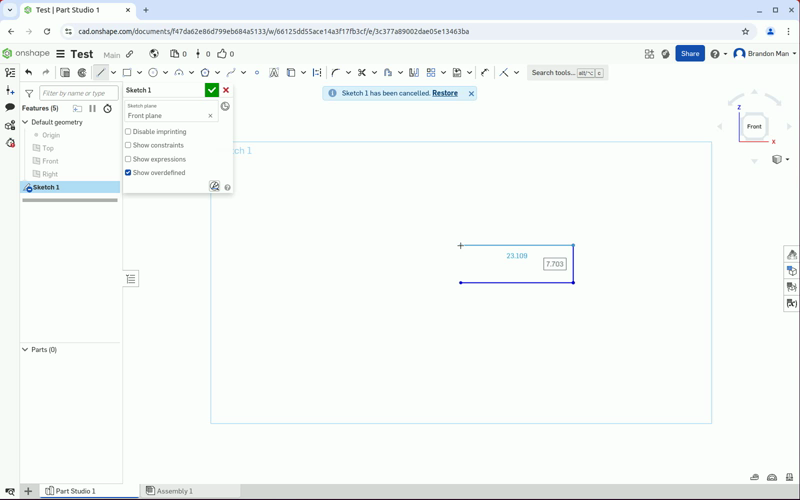
click(460, 245)
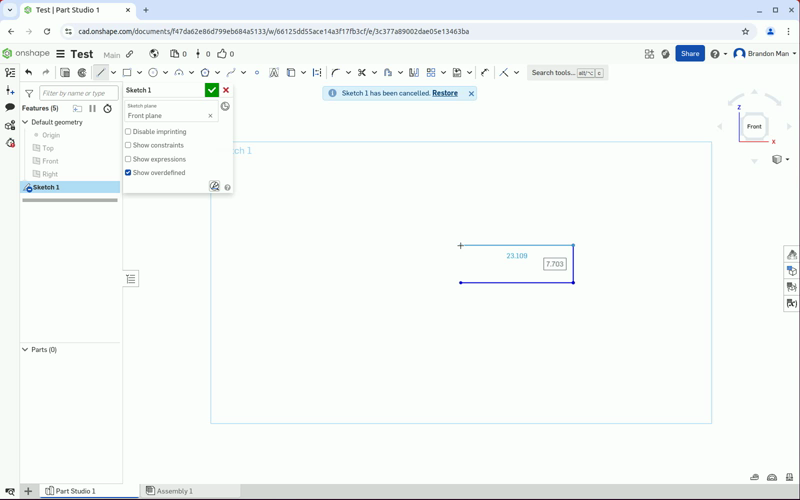
key_up(shift)
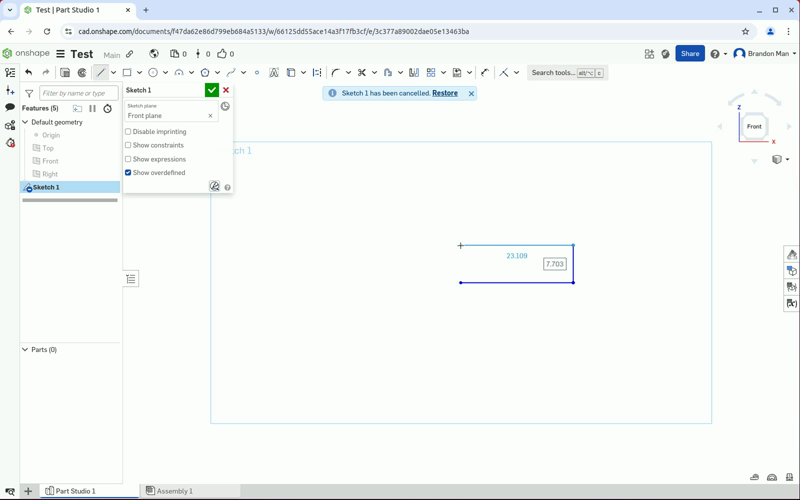
mouse_move(490, 245)
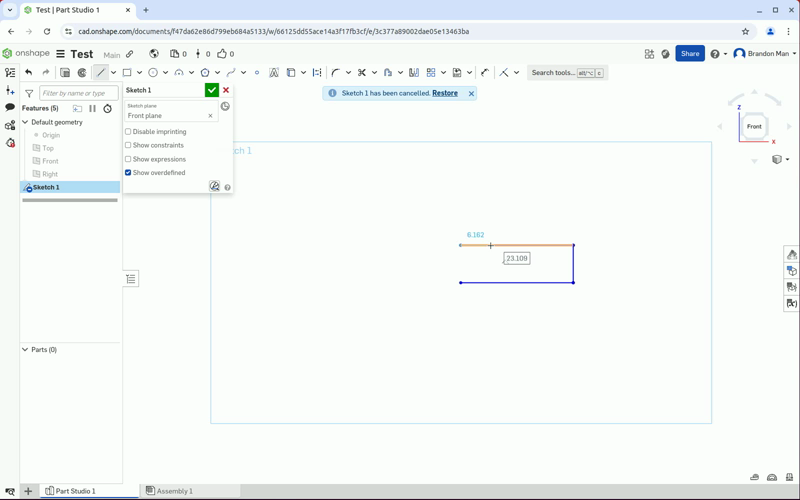
key_down(shift)
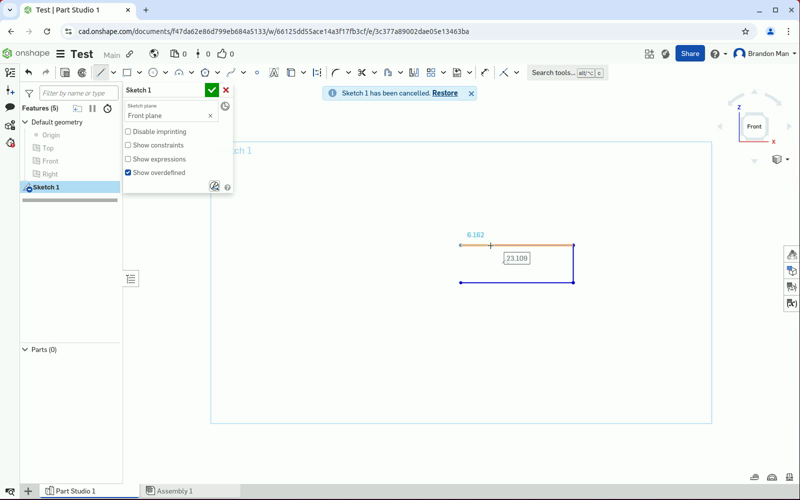
mouse_move(460, 282)
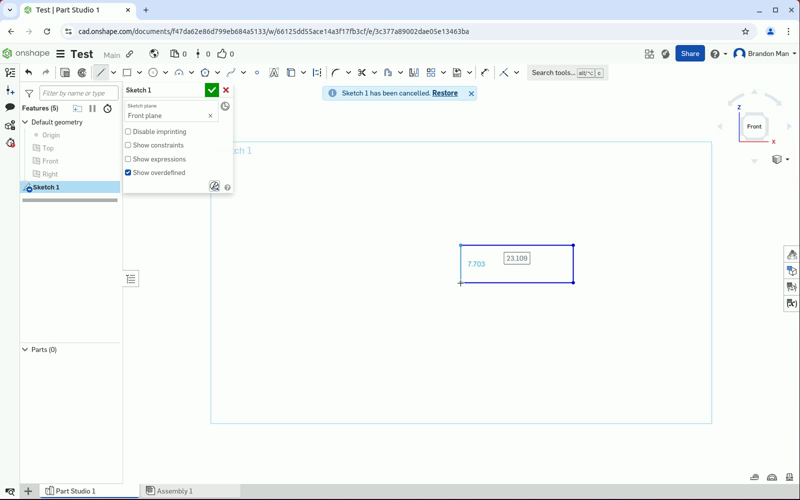
key_up(shift)
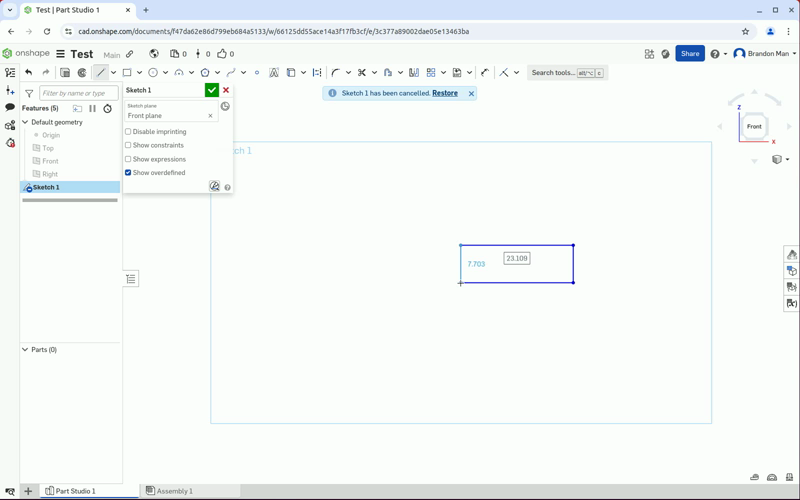
click(460, 282)
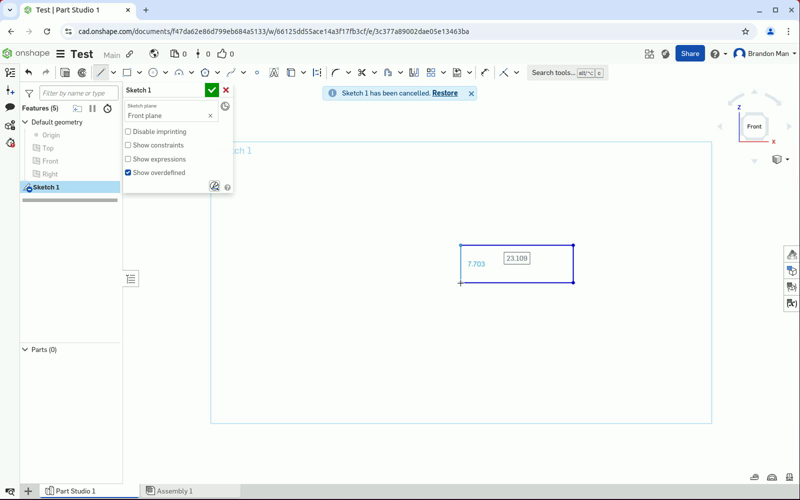
key(esc)
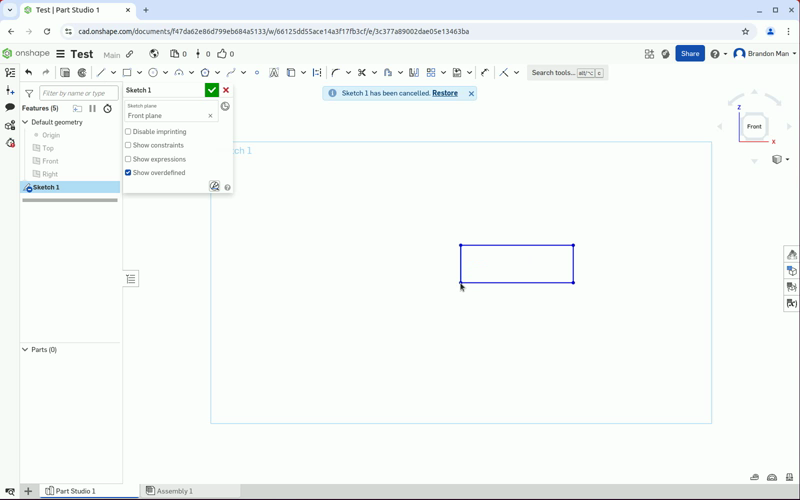
mouse_move(507, 259)
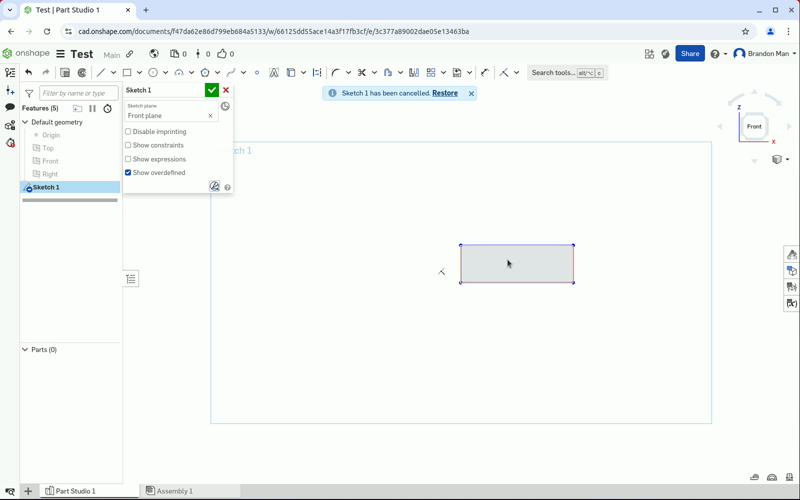
click(507, 259)
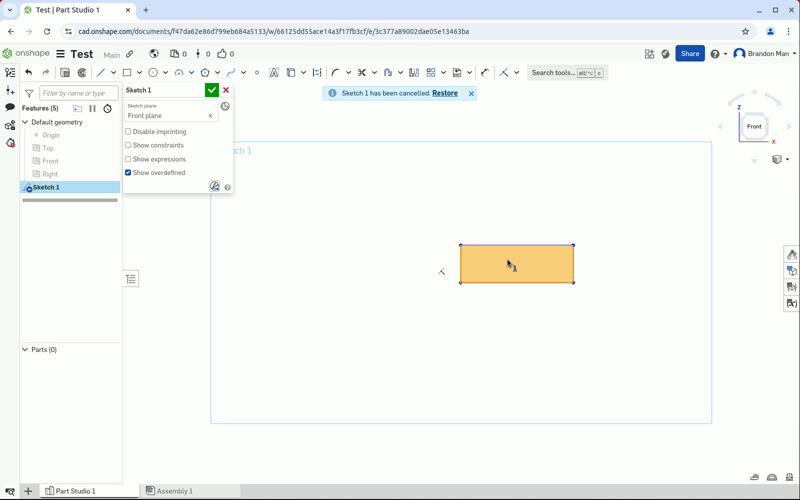
mouse_move(73, 352)
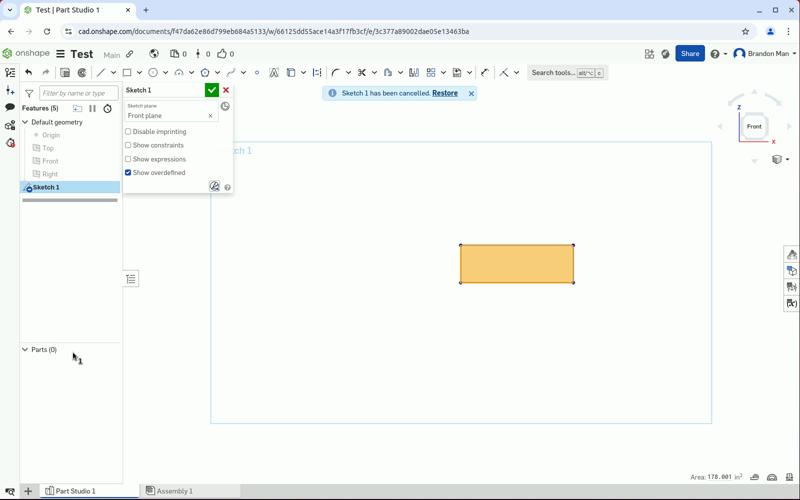
key(shift+y)
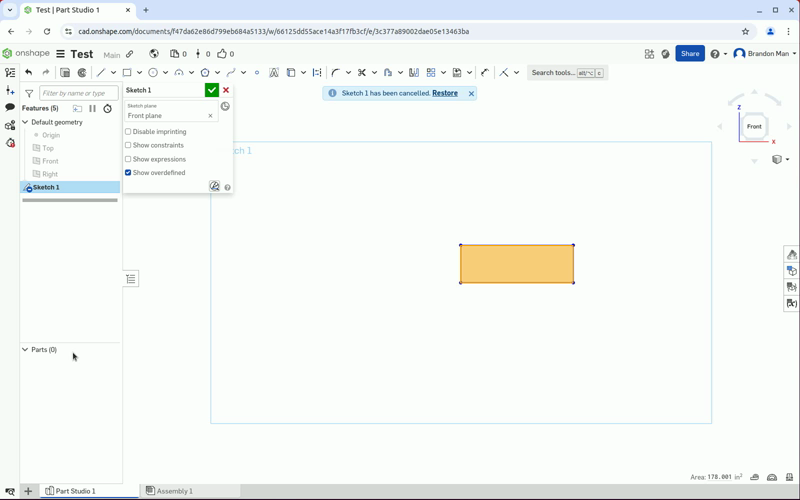
key(shift+e)
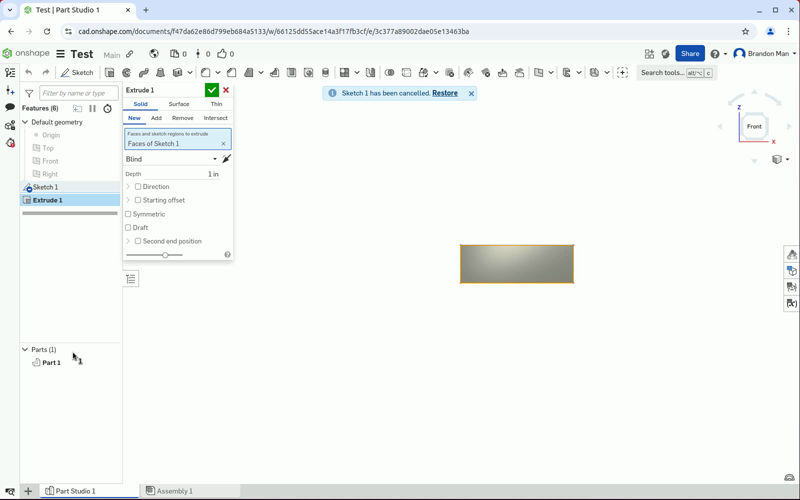
mouse_move(143, 106)
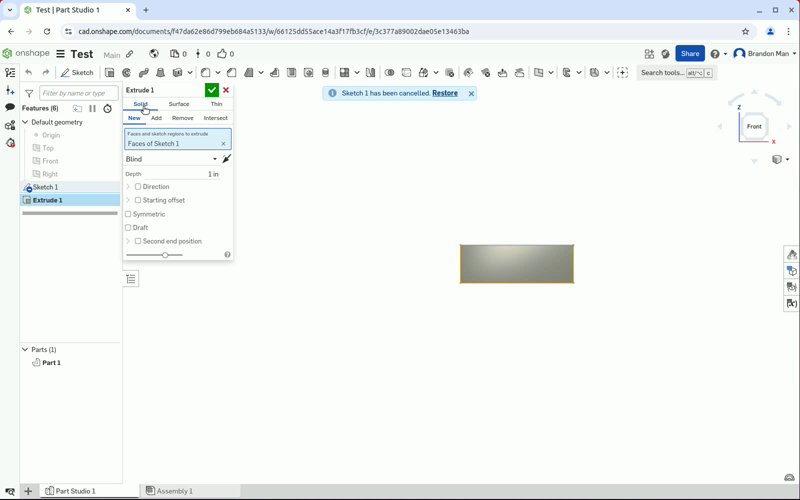
click(143, 106)
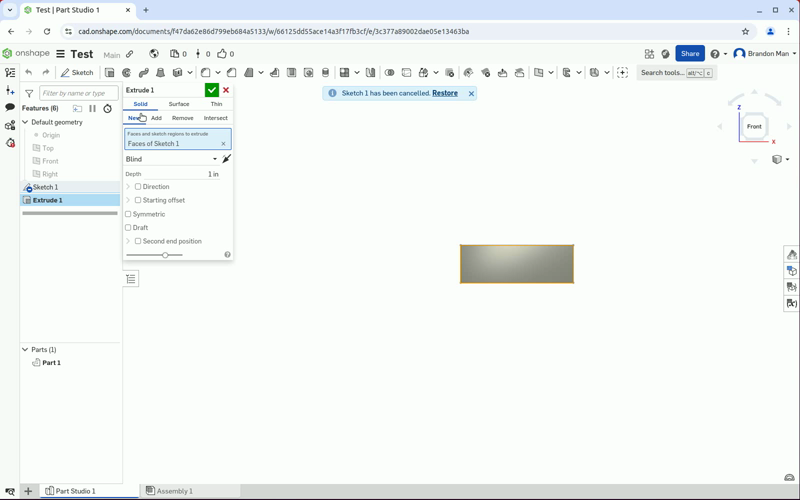
mouse_move(137, 120)
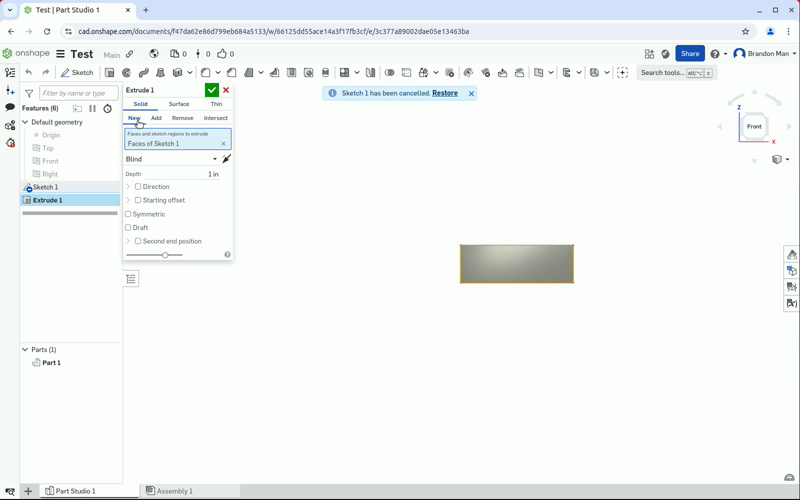
click(137, 120)
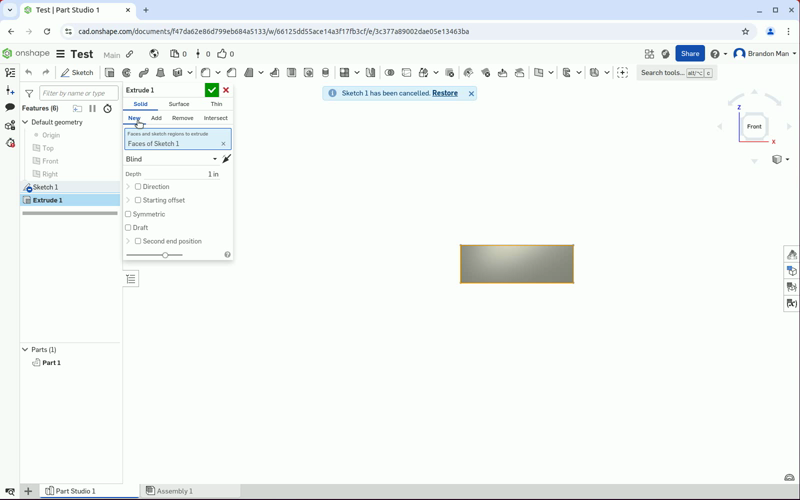
key(tab, 4)
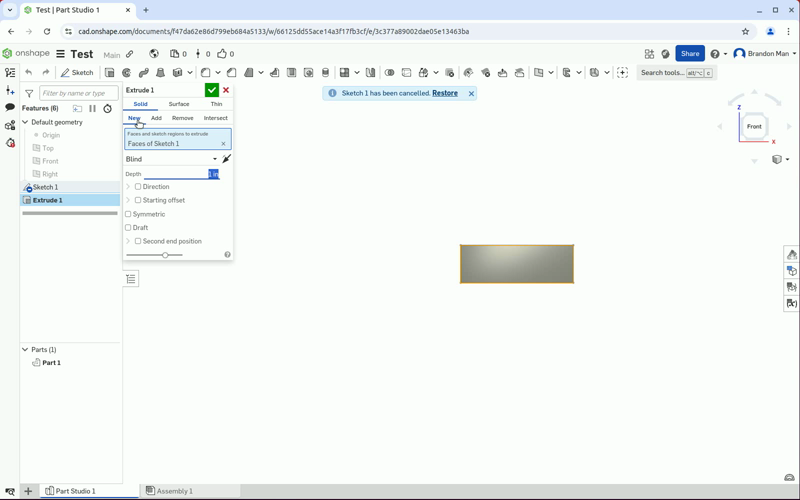
text(11.554)
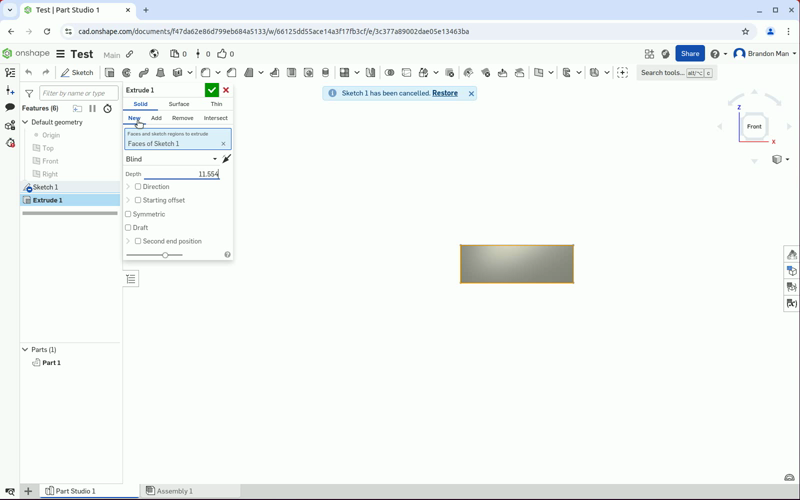
key(enter)
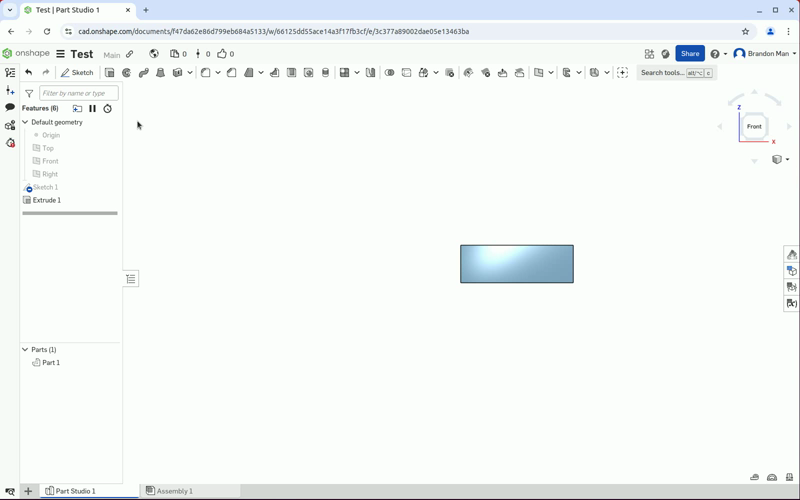
key(shift+h)
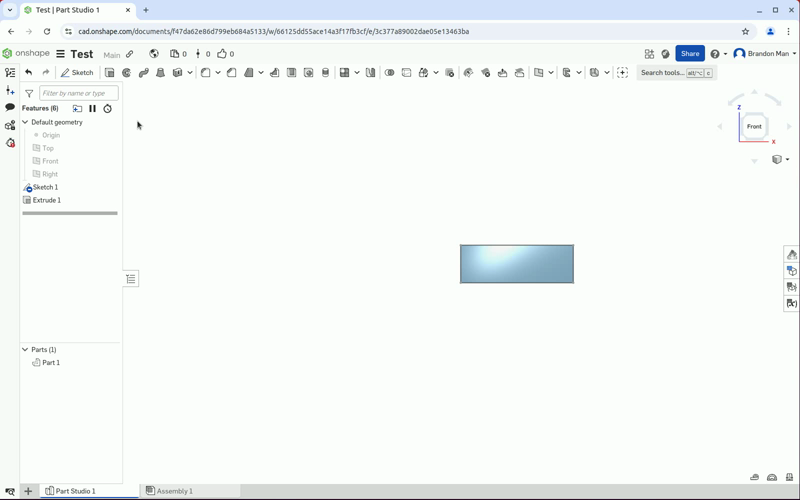
key(shift+h)
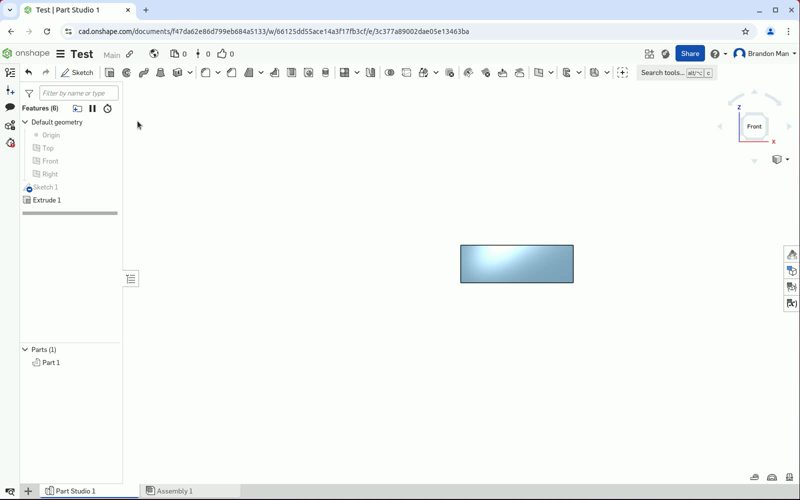
mouse_move(73, 189)
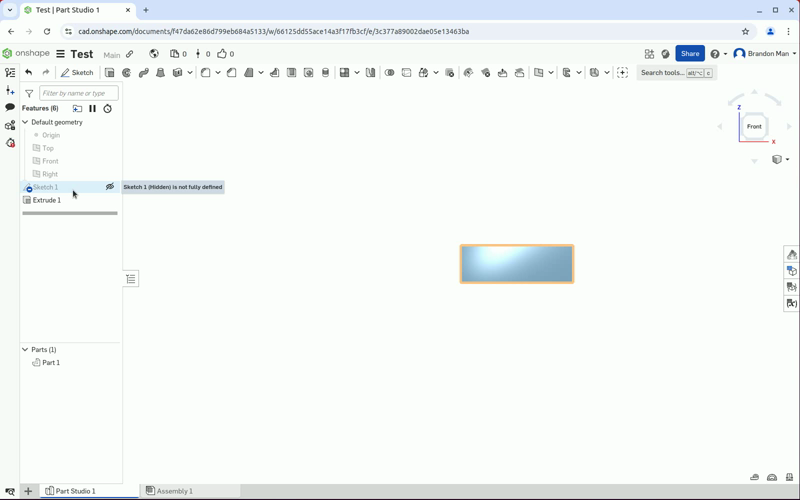
click(73, 189)
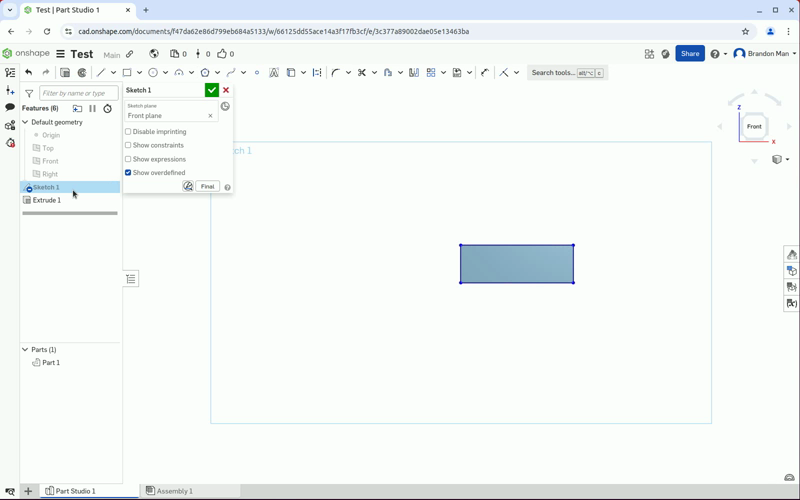
mouse_move(229, 92)
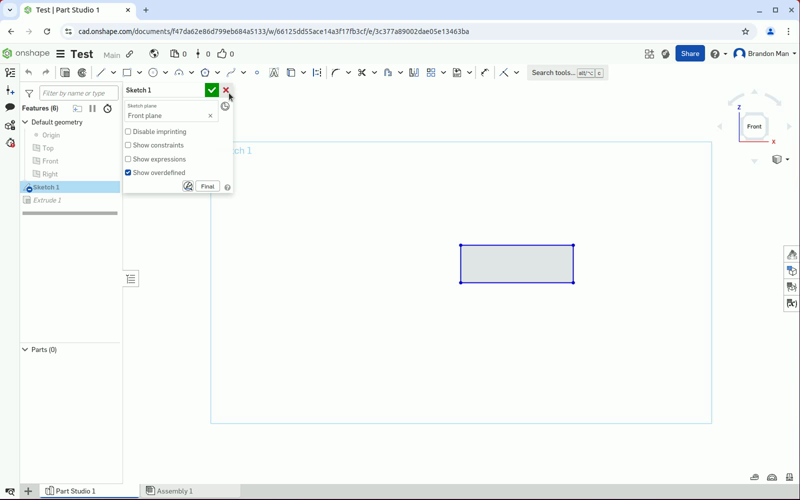
click(229, 92)
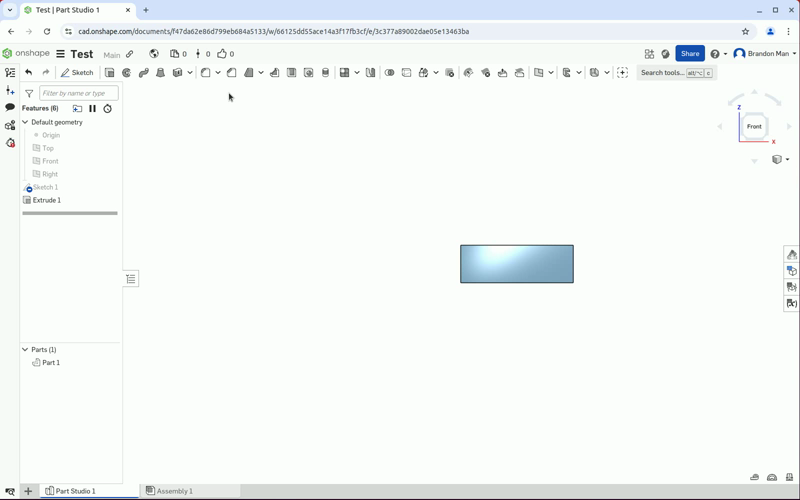
mouse_move(73, 352)
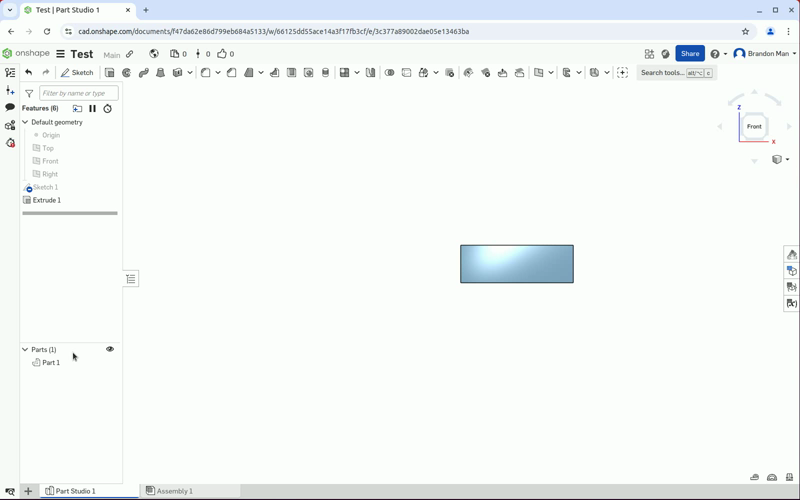
key(y)
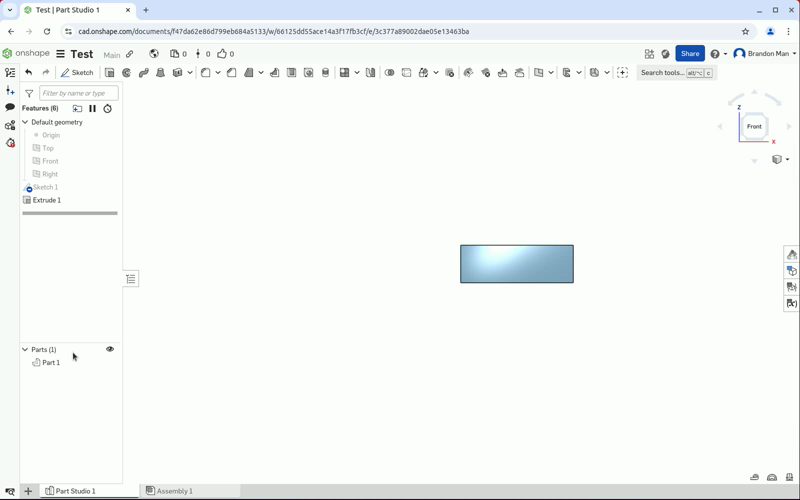
key(shift+p)
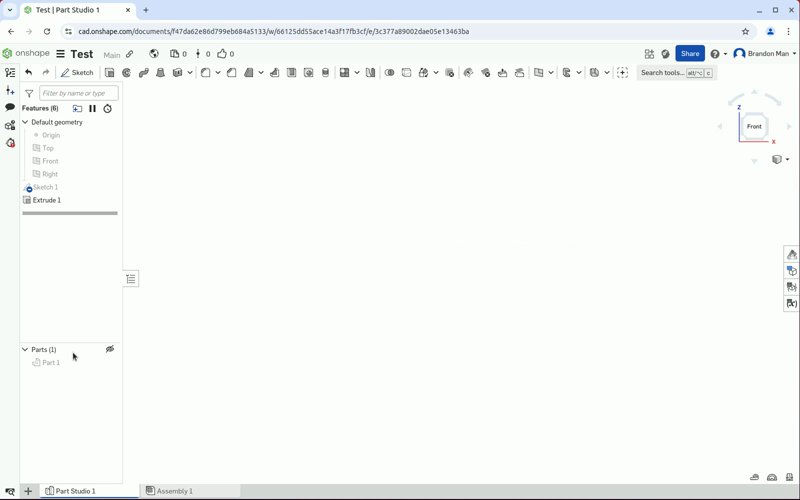
key(space)
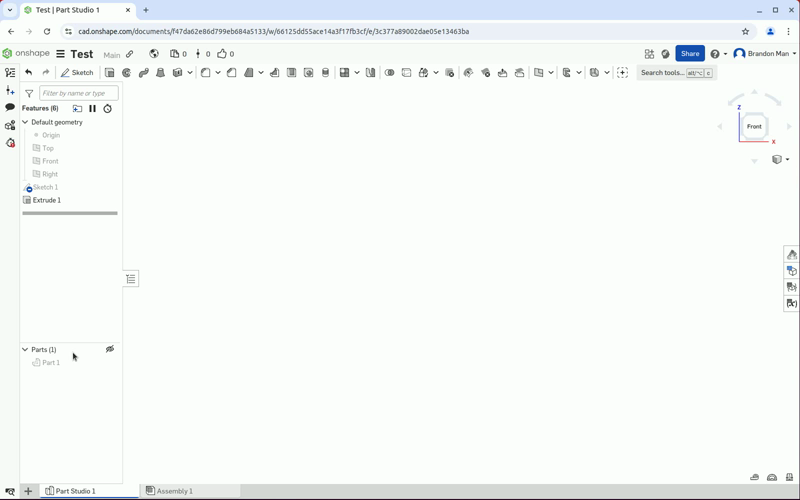
key_down(shift)
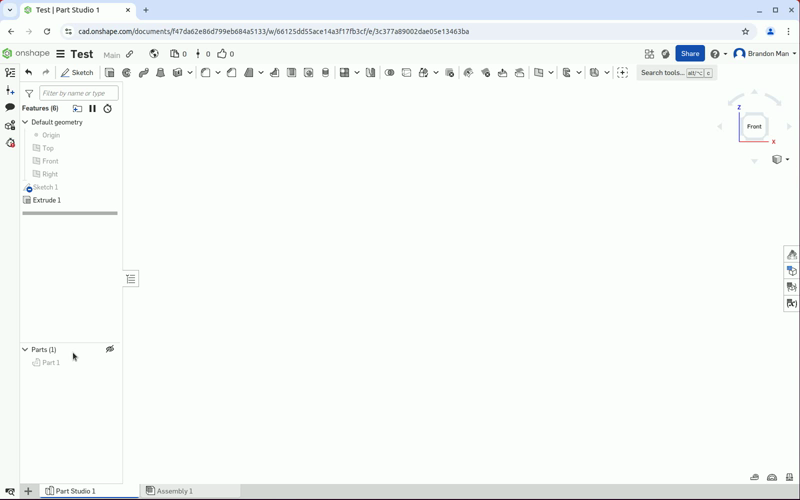
key(down)
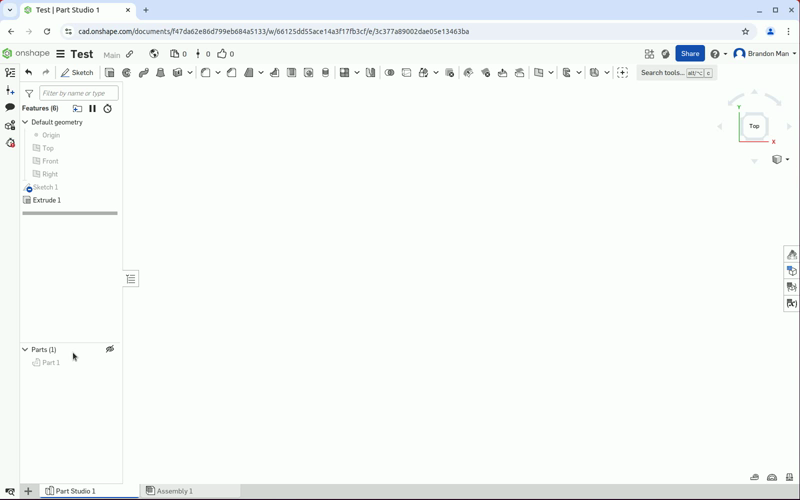
key_up(shift)
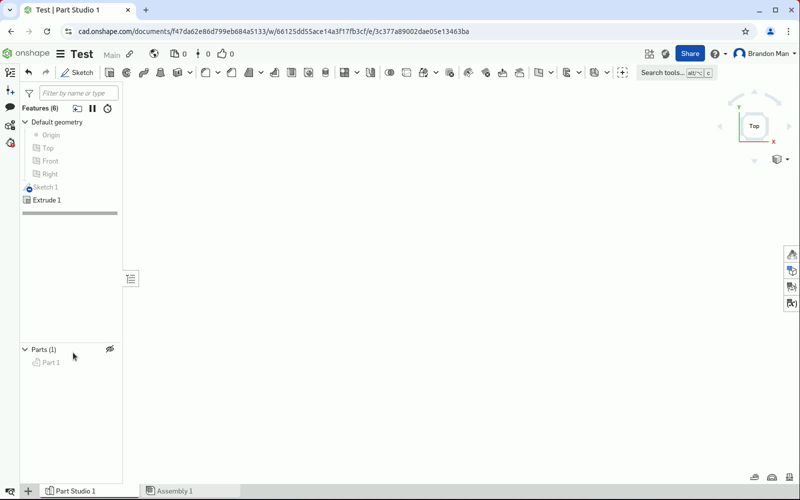
mouse_move(73, 352)
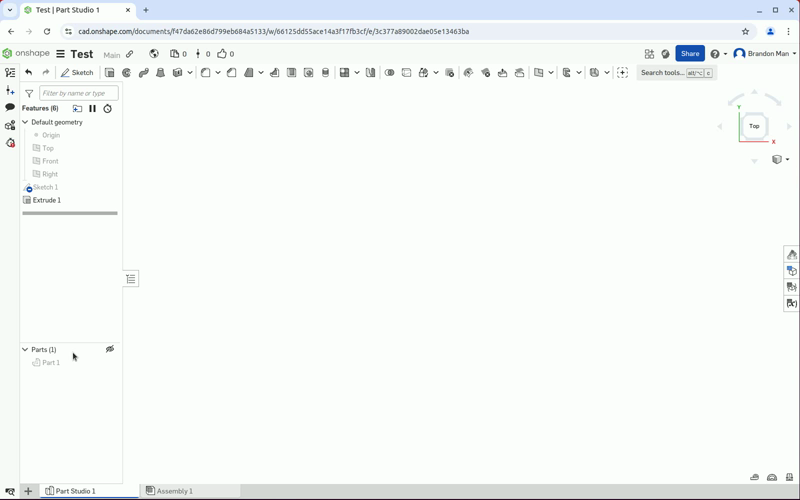
key(shift+y)
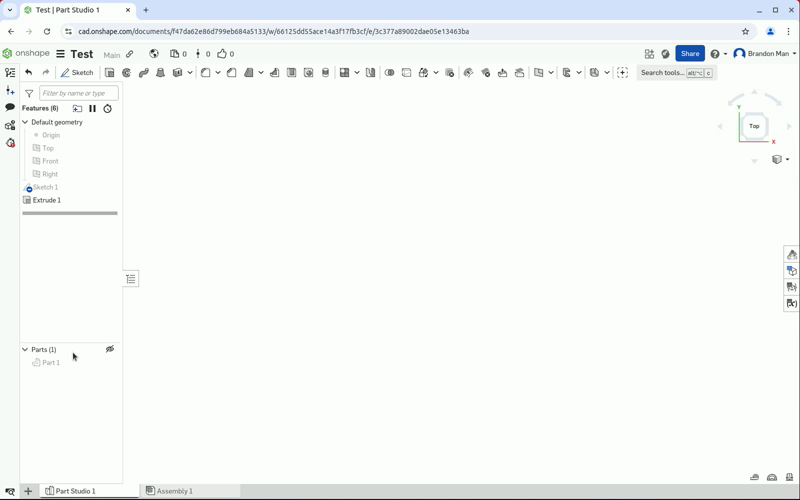
key(shift+s)
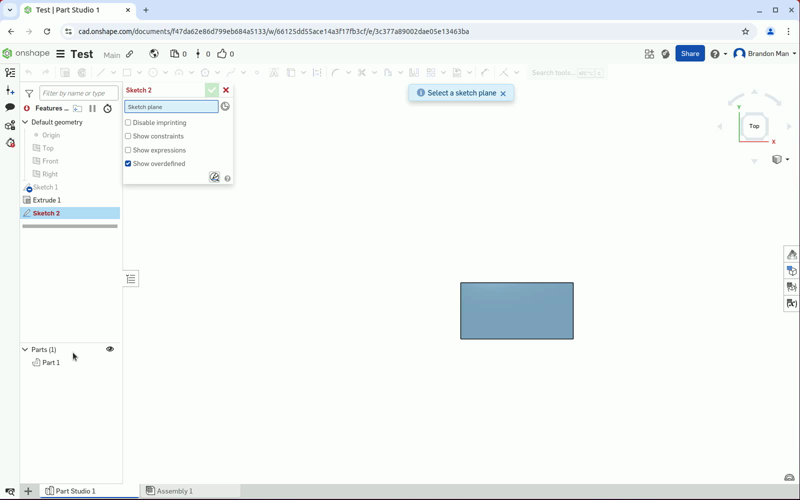
mouse_move(73, 150)
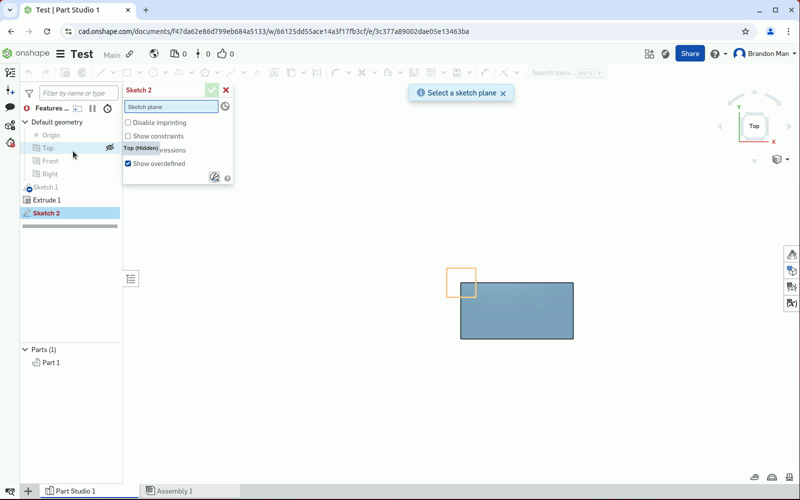
click(73, 150)
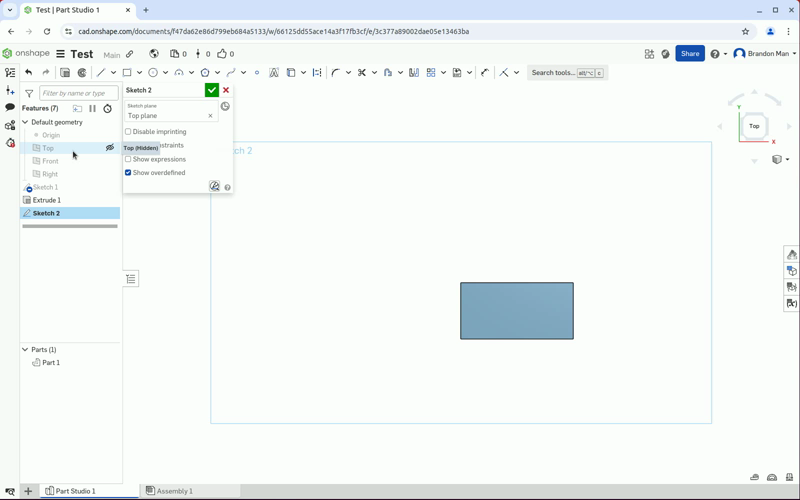
mouse_move(73, 352)
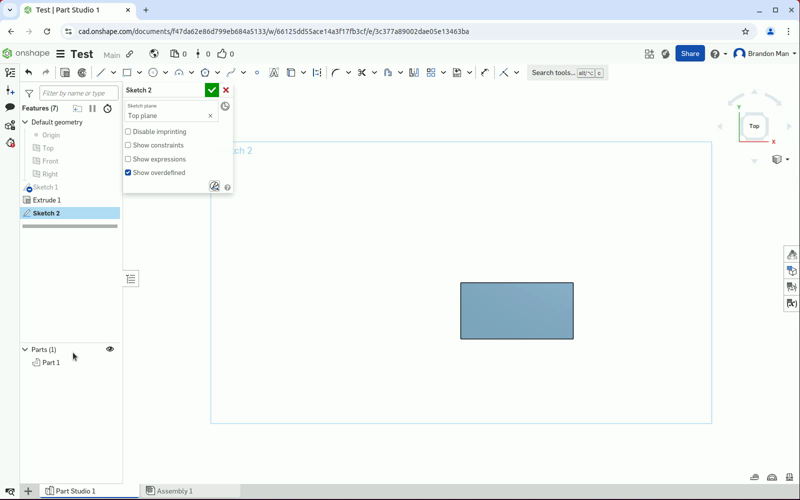
key(y)
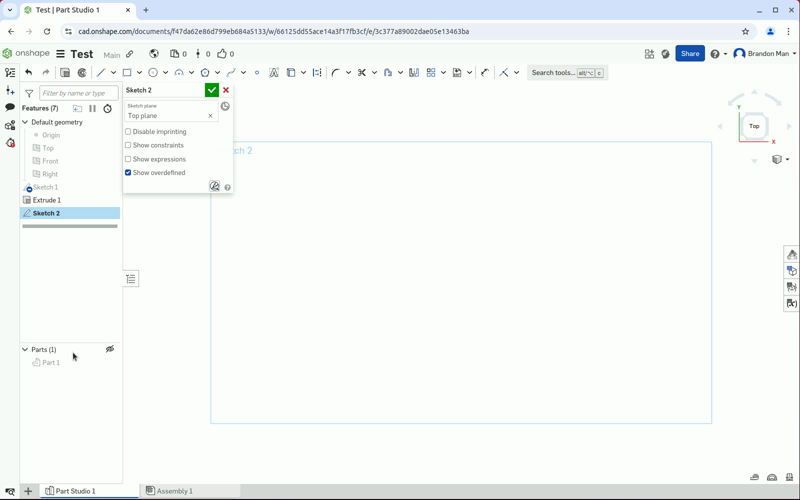
key(l)
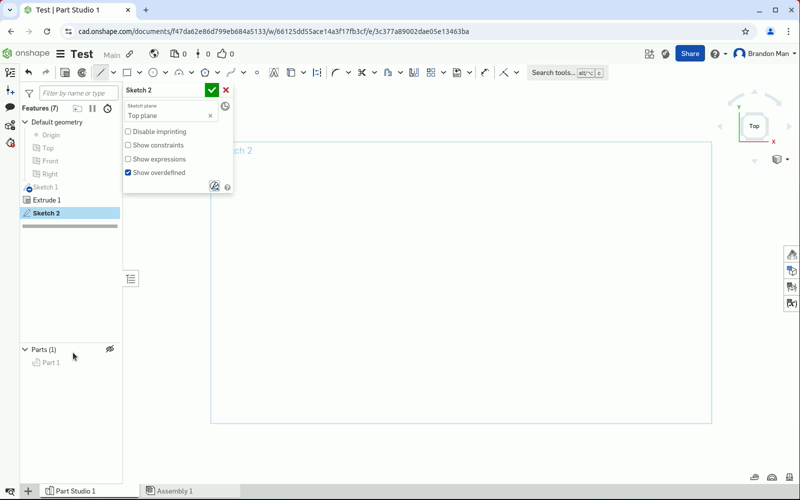
key_down(shift)
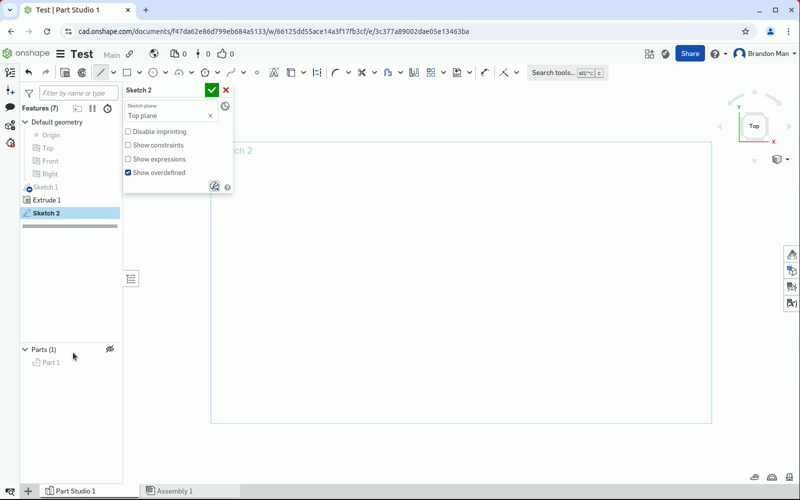
mouse_move(460, 320)
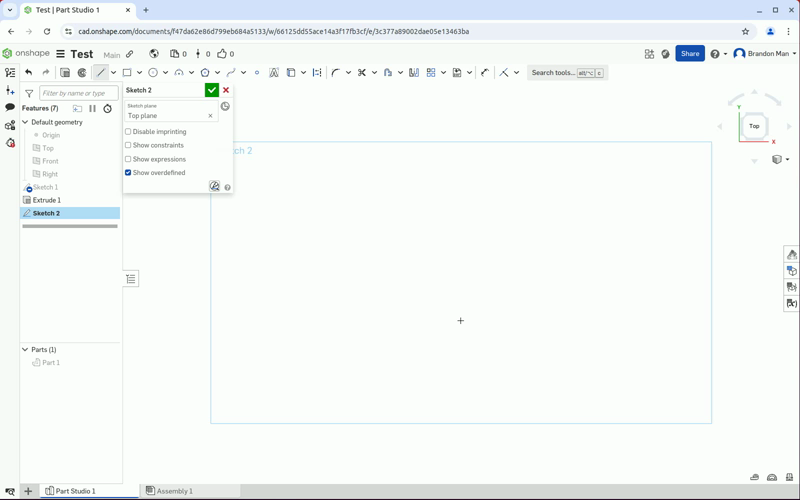
click(460, 320)
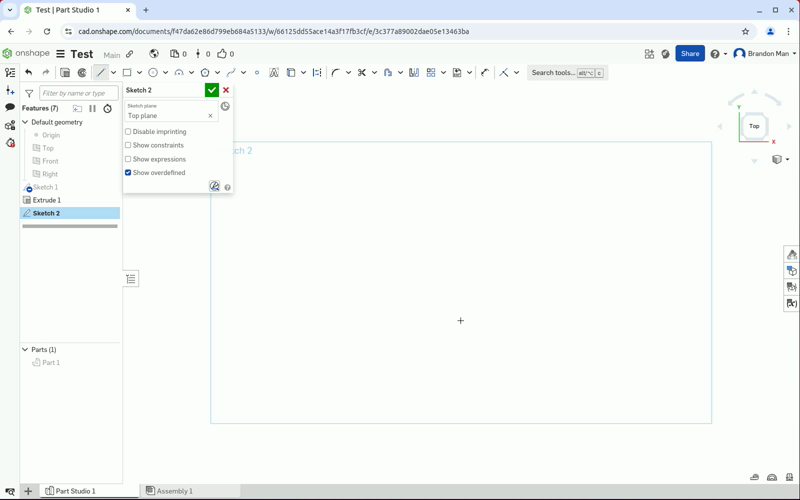
key_up(shift)
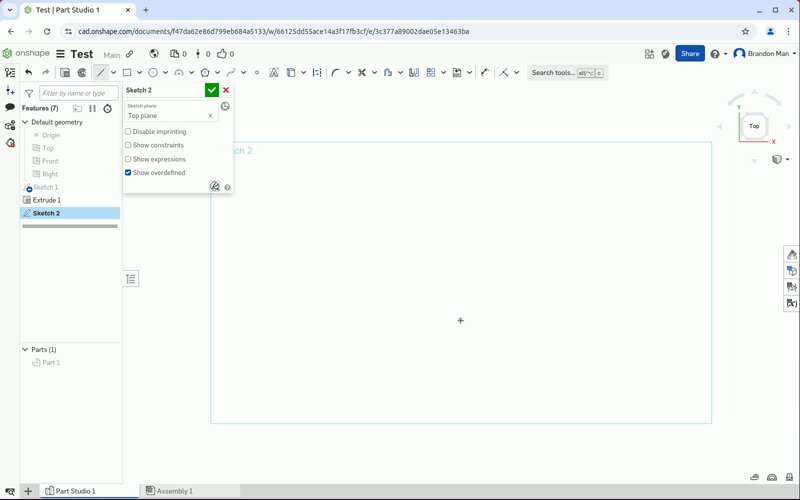
key_down(shift)
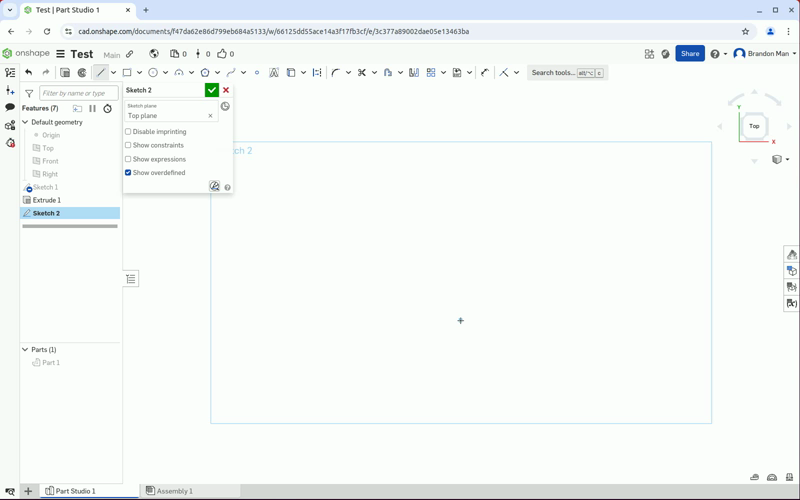
mouse_move(573, 320)
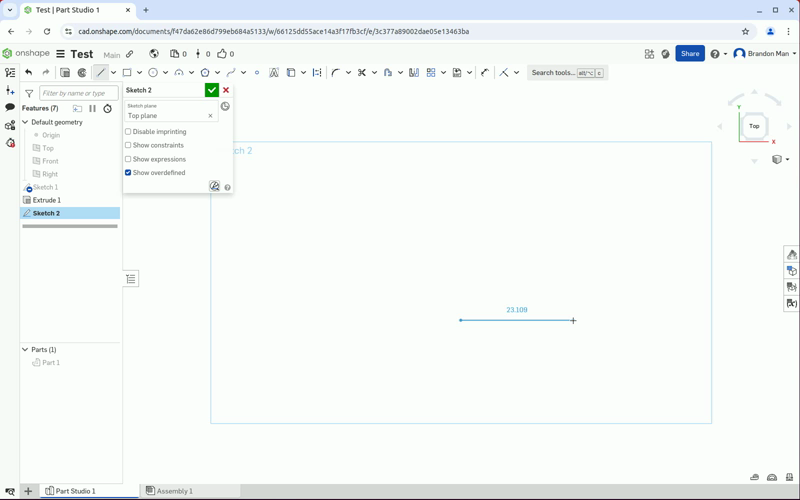
click(573, 320)
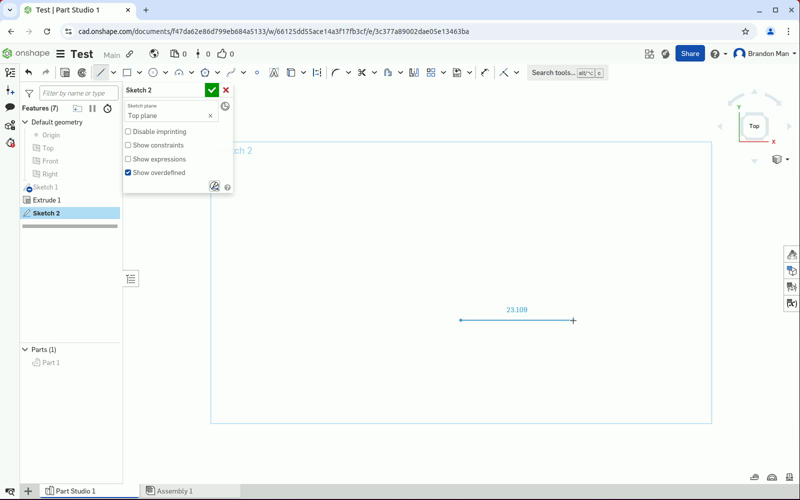
key_up(shift)
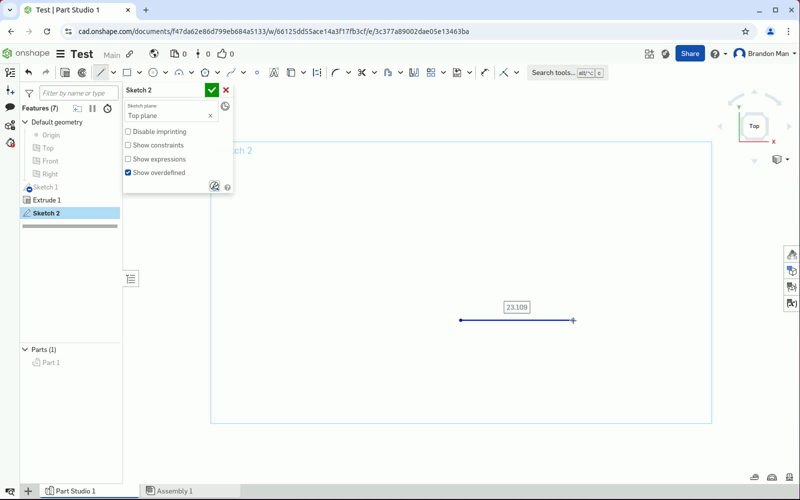
key_down(shift)
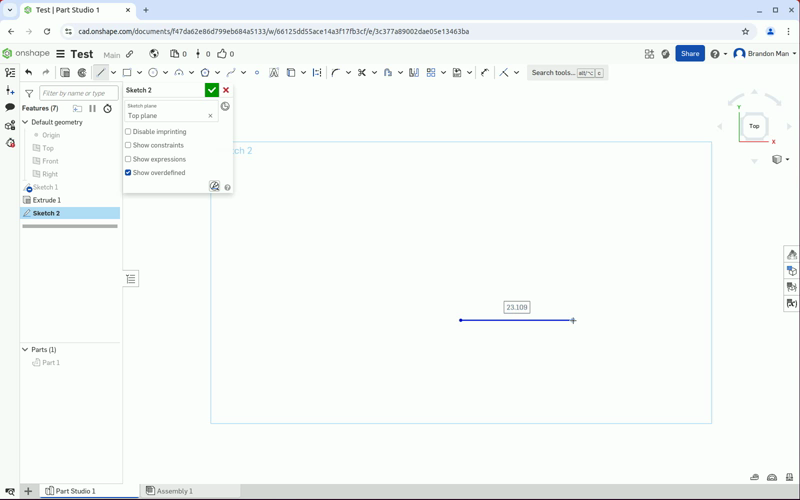
mouse_move(589, 320)
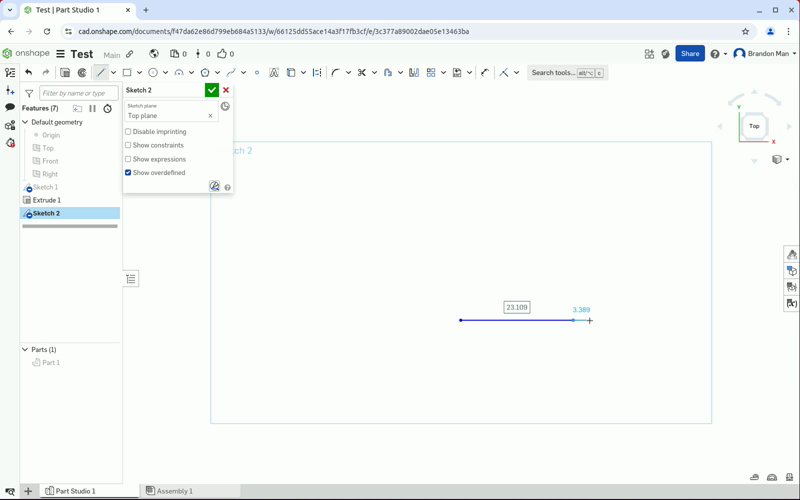
mouse_move(573, 301)
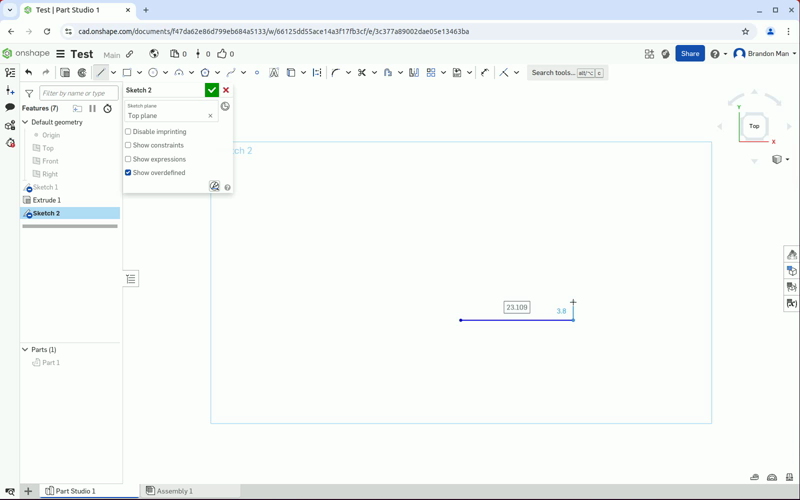
click(573, 301)
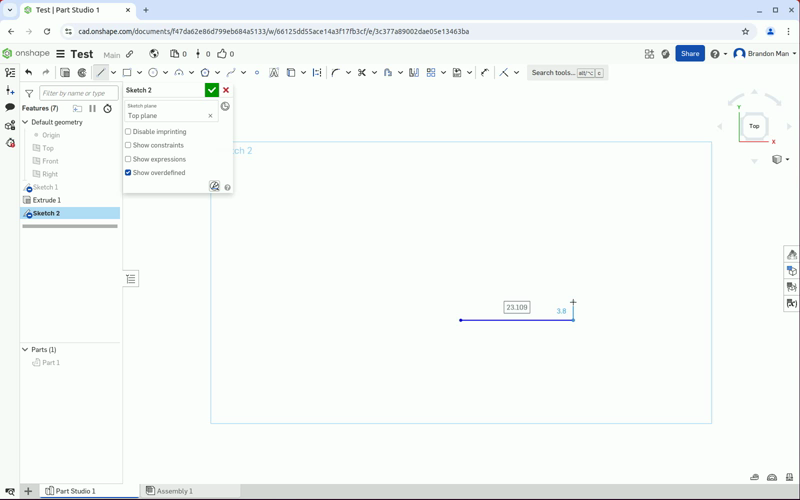
key_up(shift)
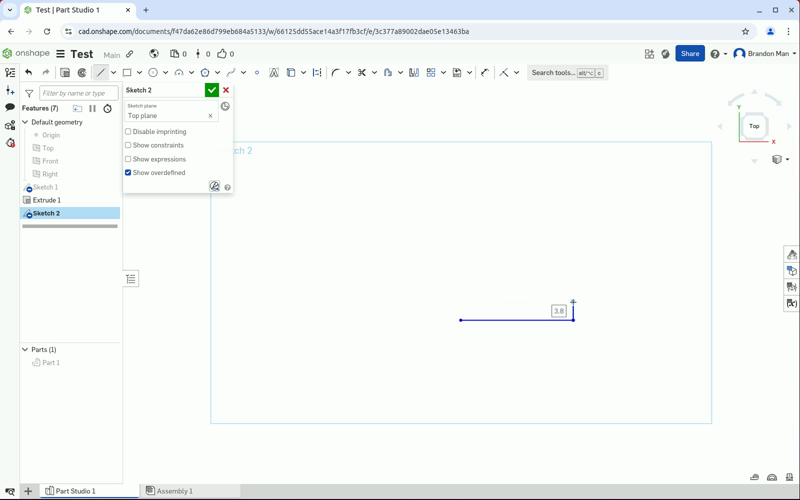
key_down(shift)
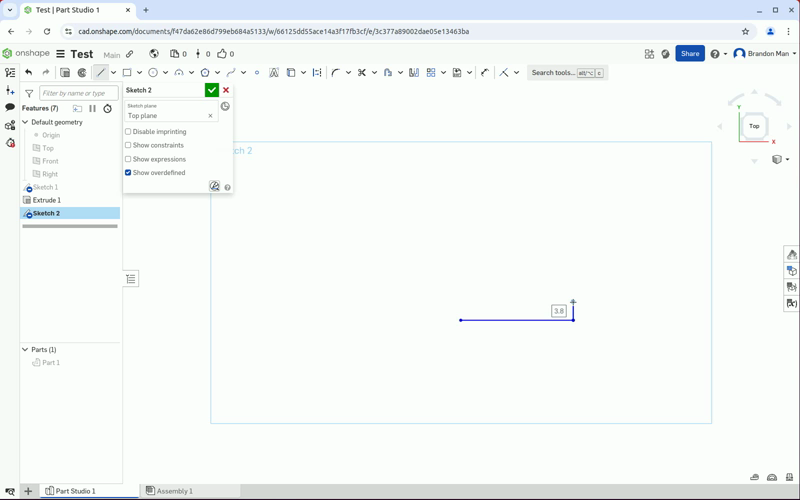
mouse_move(460, 301)
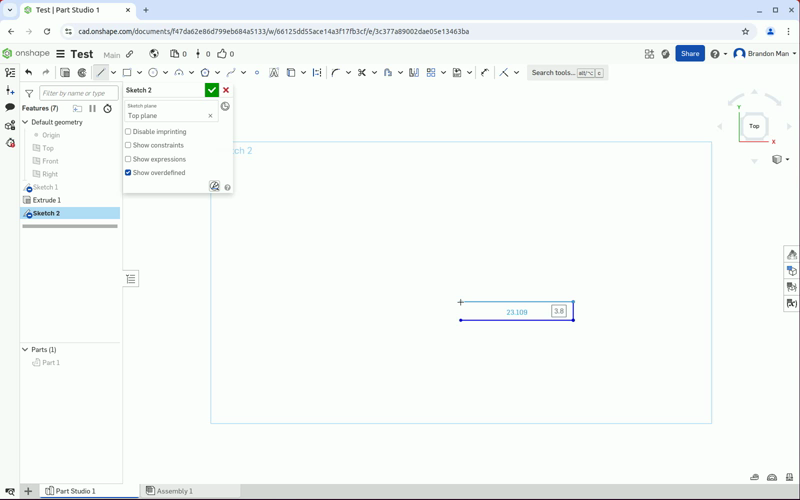
click(460, 301)
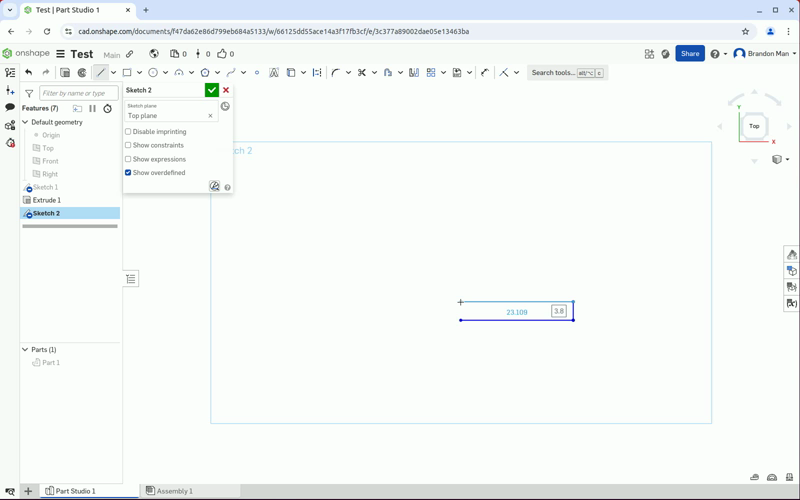
key_up(shift)
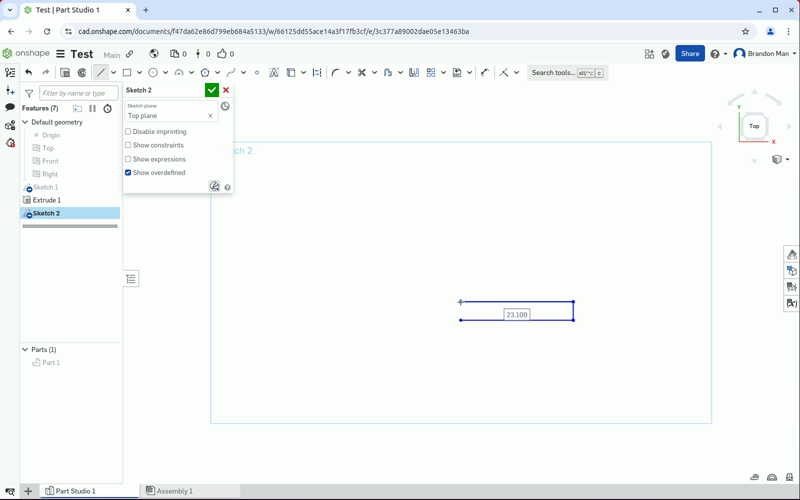
mouse_move(490, 301)
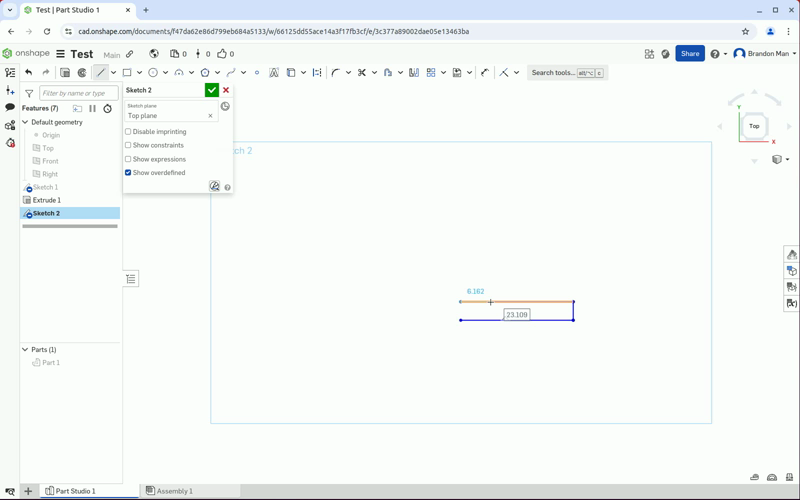
key_down(shift)
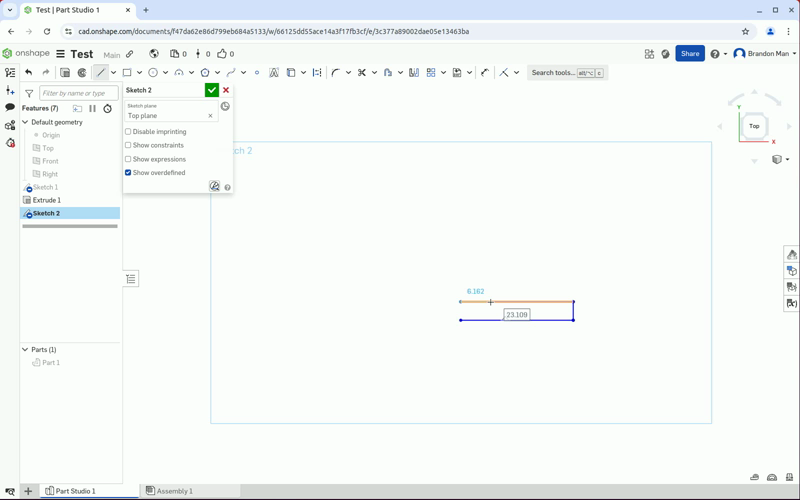
mouse_move(460, 320)
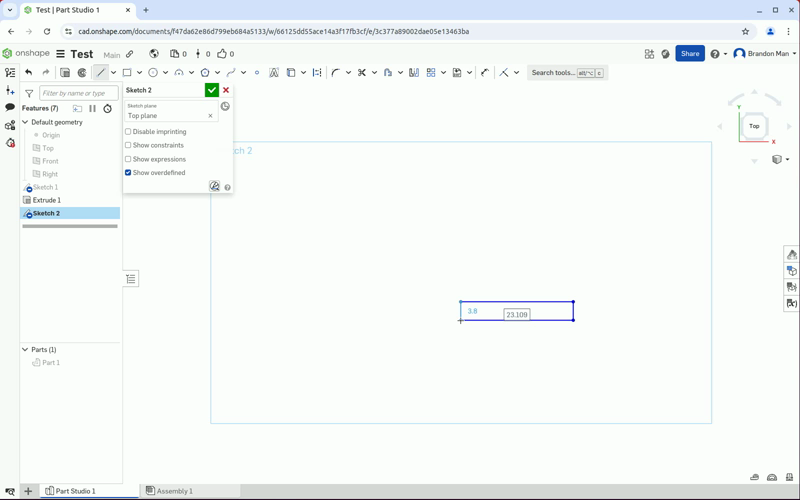
key_up(shift)
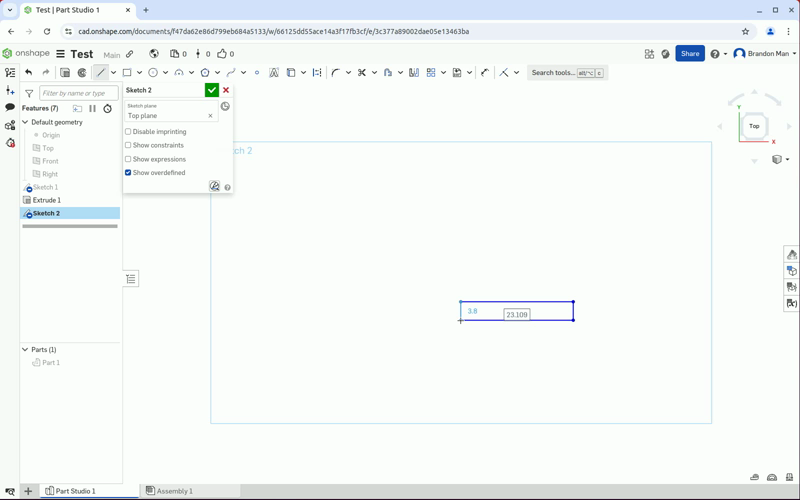
click(460, 320)
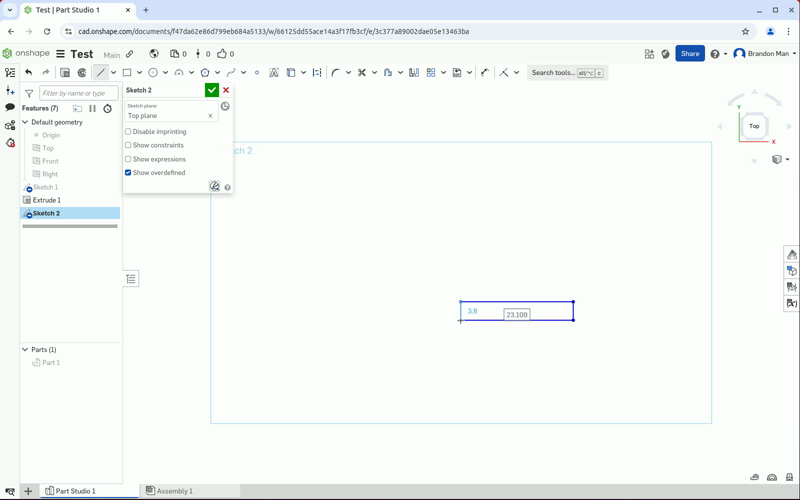
key(esc)
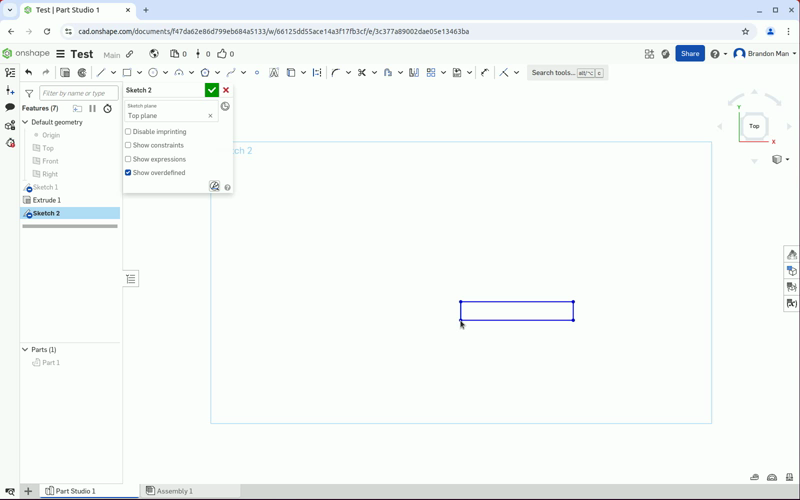
mouse_move(553, 314)
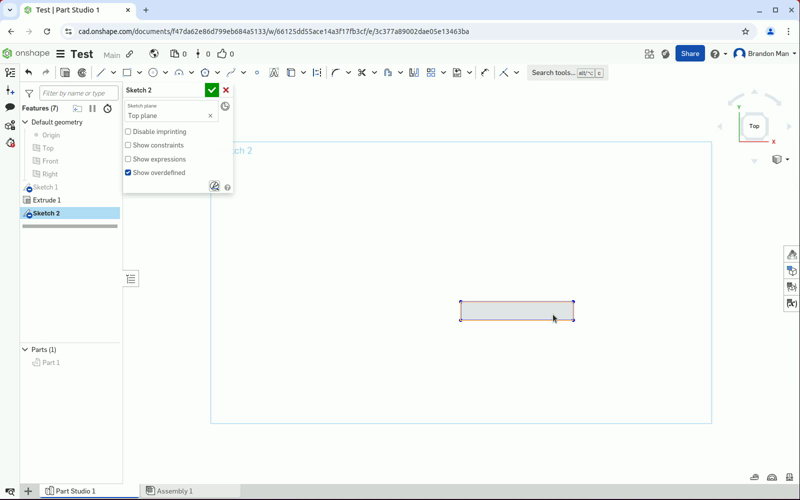
click(553, 314)
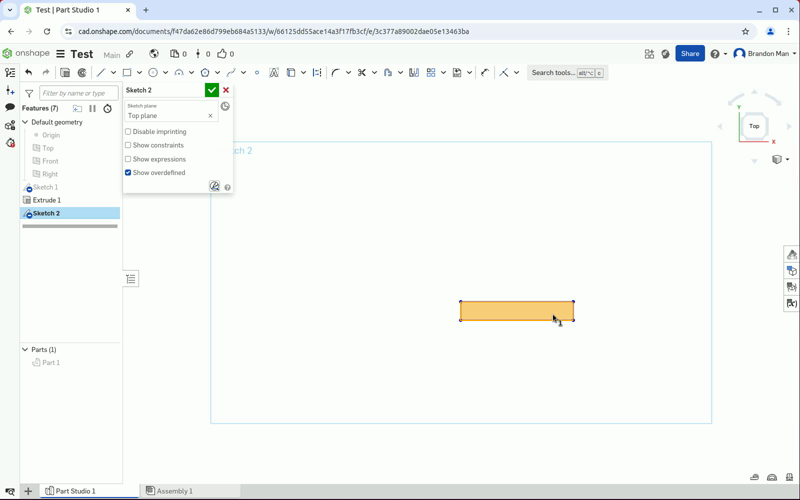
mouse_move(73, 352)
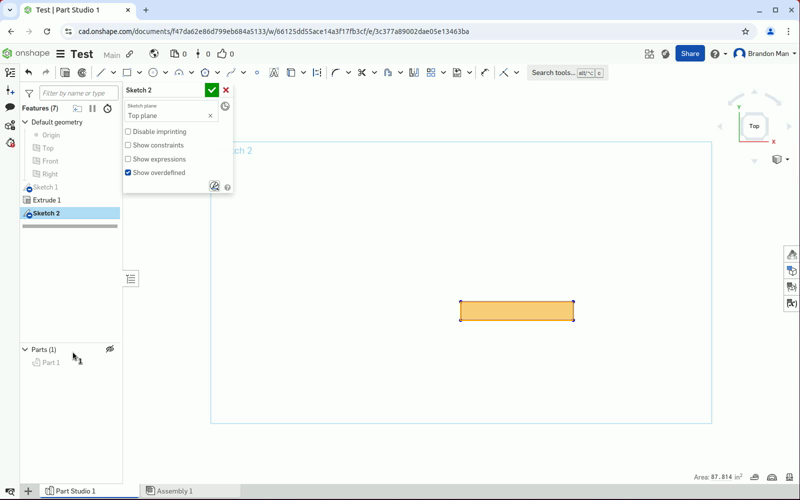
key(shift+y)
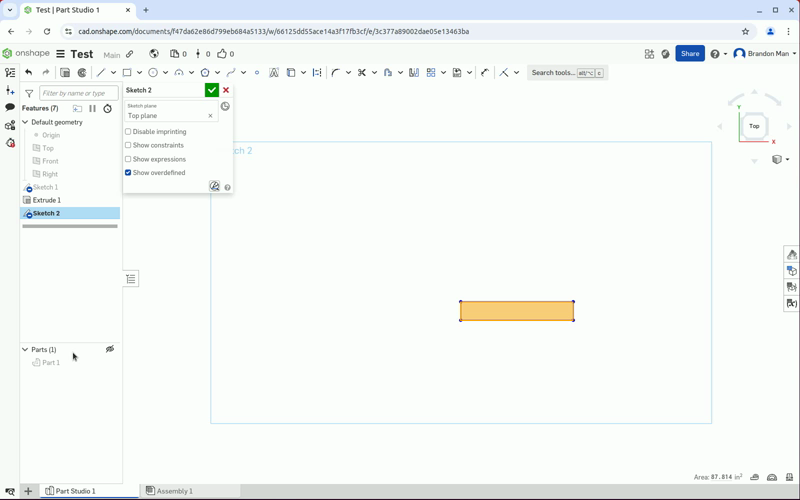
key(shift+e)
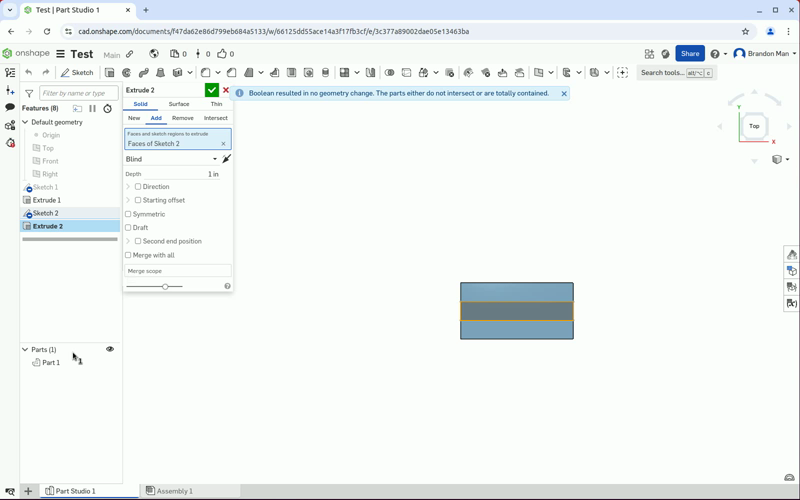
mouse_move(143, 106)
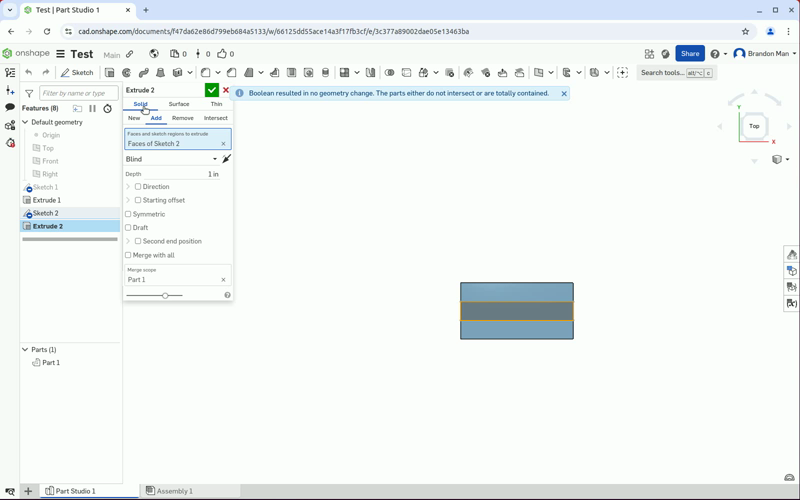
click(143, 106)
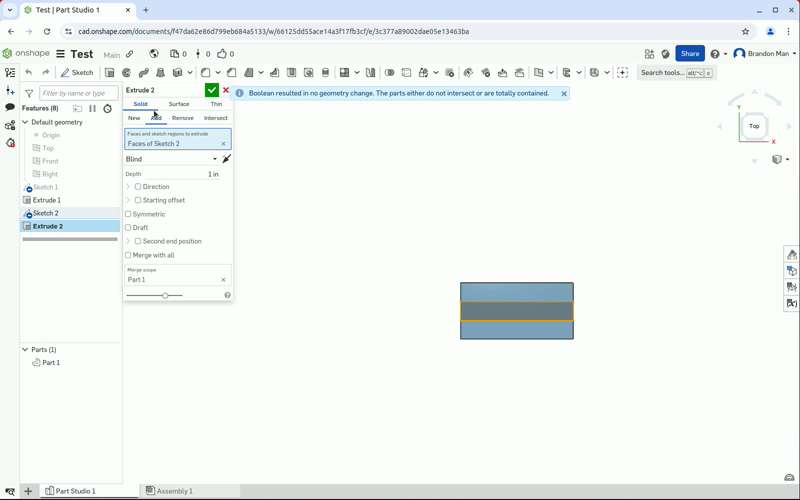
mouse_move(186, 120)
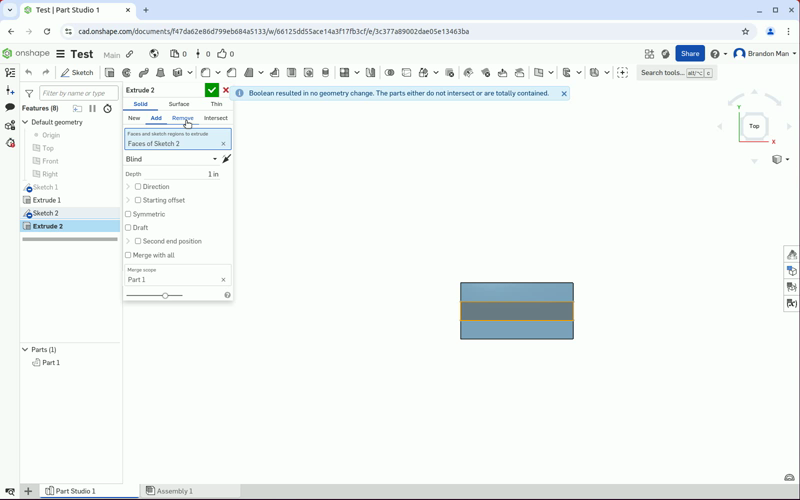
click(186, 120)
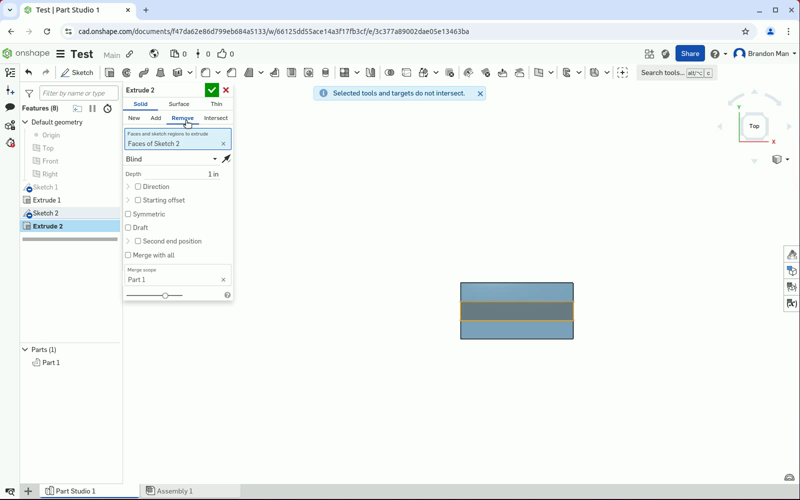
key(tab, 4)
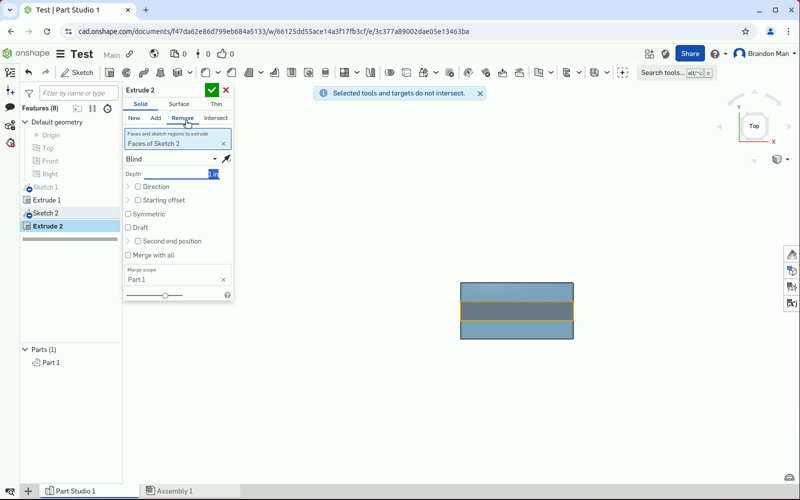
text(-3.851)
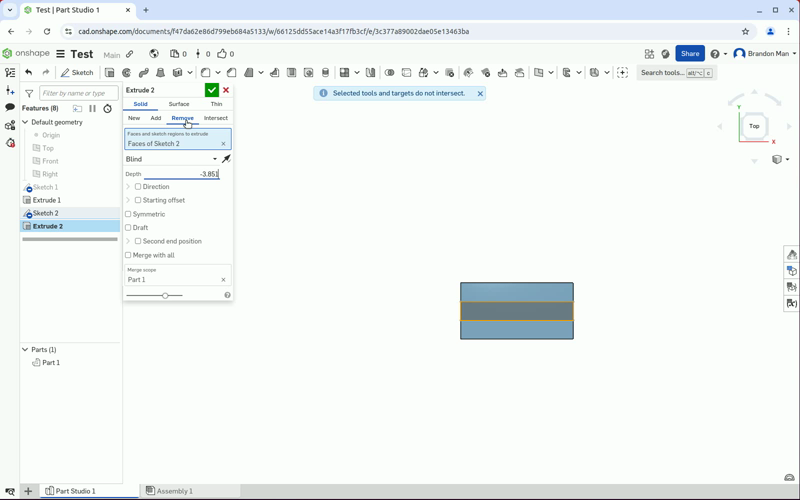
key(tab, 6)
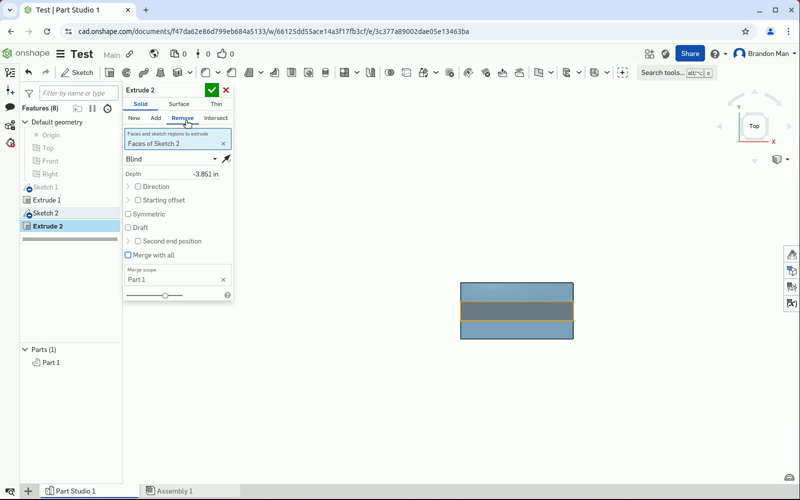
key(space)
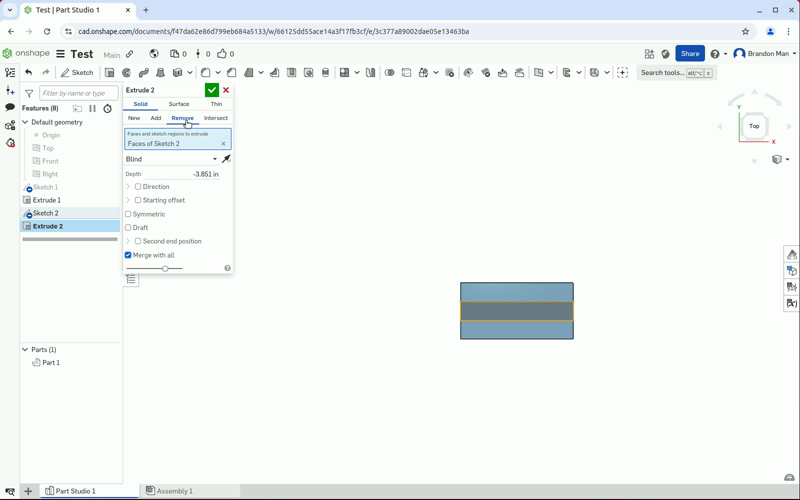
key(enter)
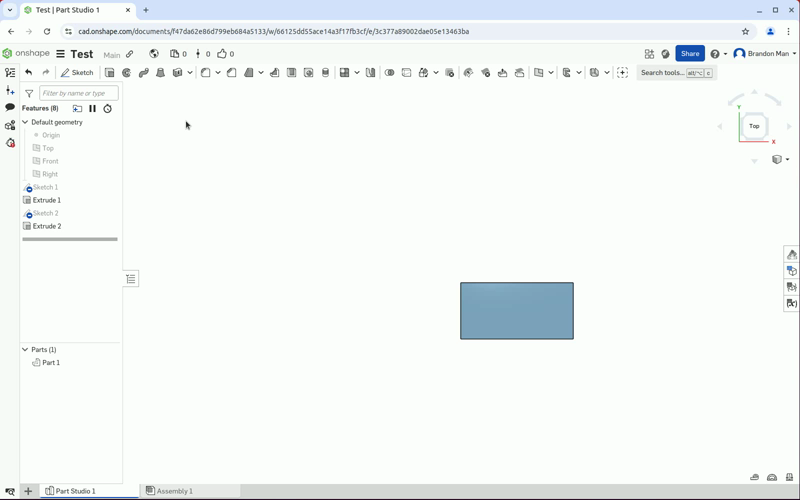
key(shift+h)
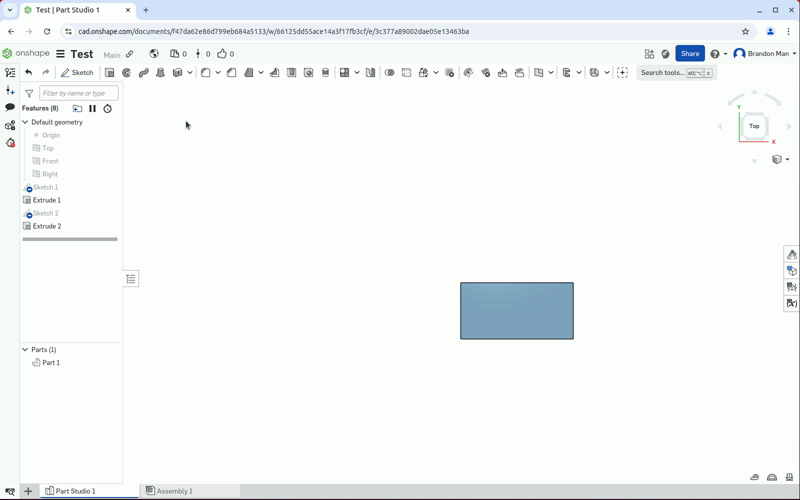
key(shift+h)
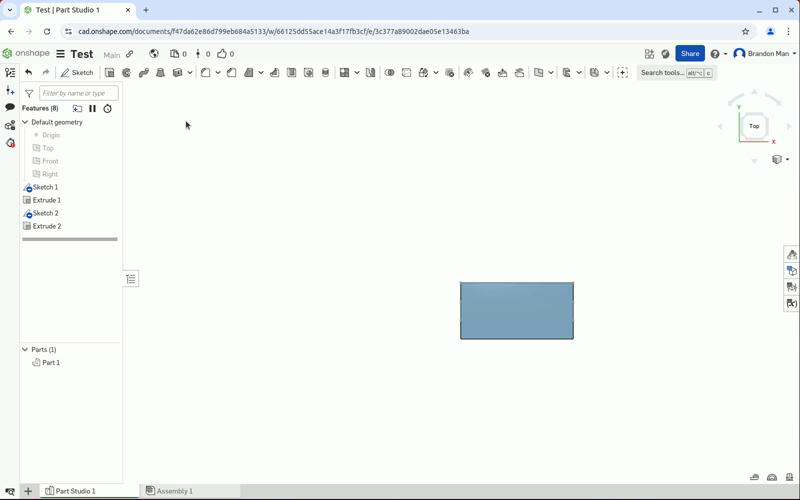
key(shift+7)
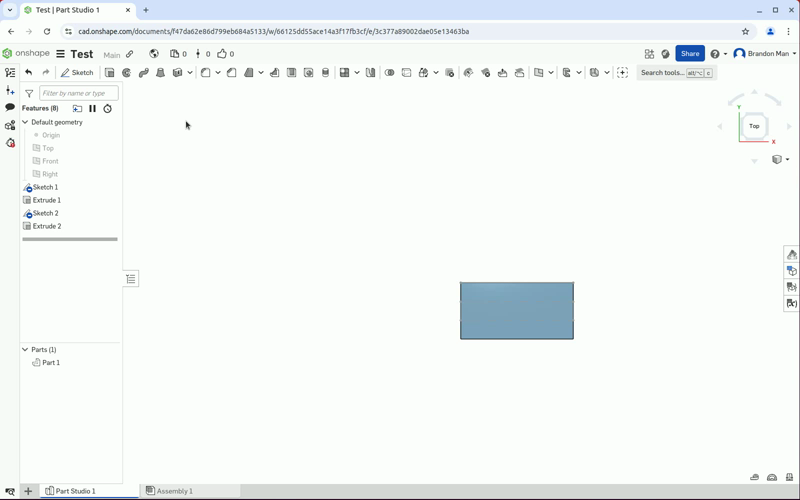
key(up, 3)
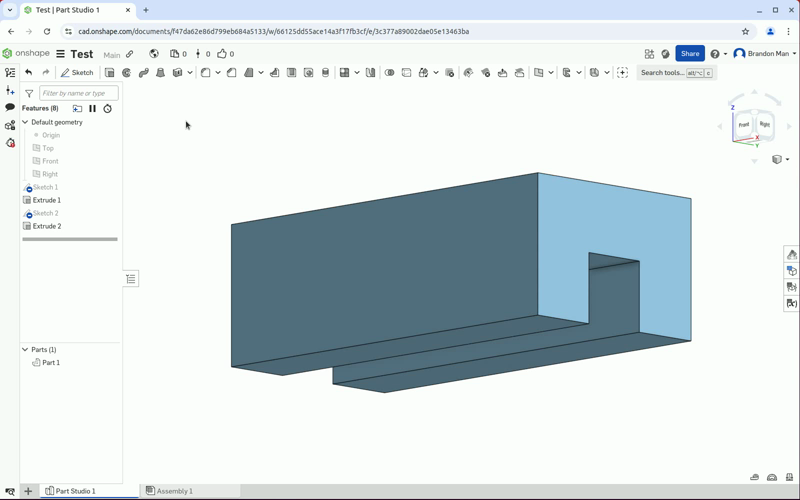
key(left, 3)
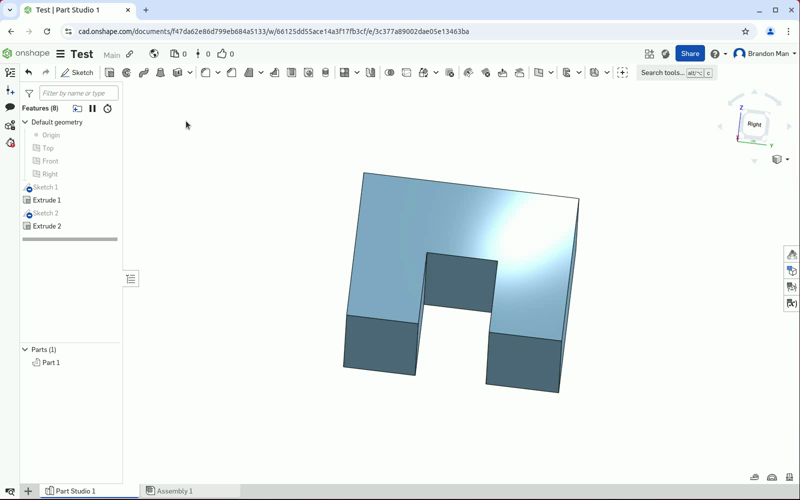
key(right, 3)
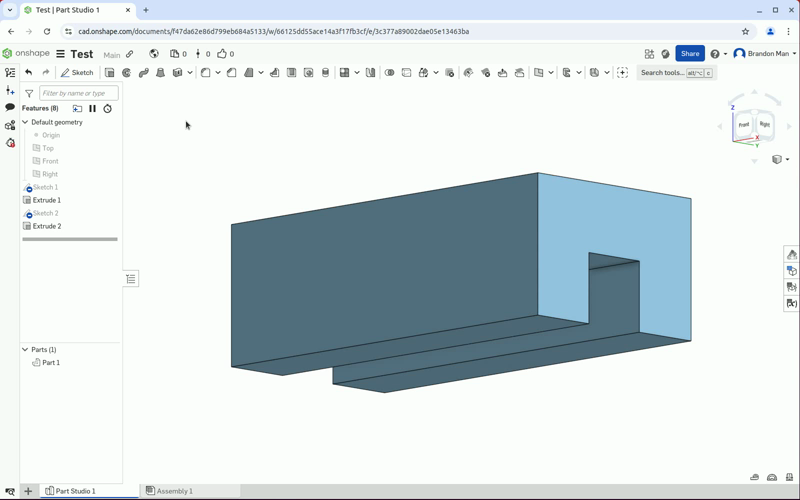
key(down, 3)
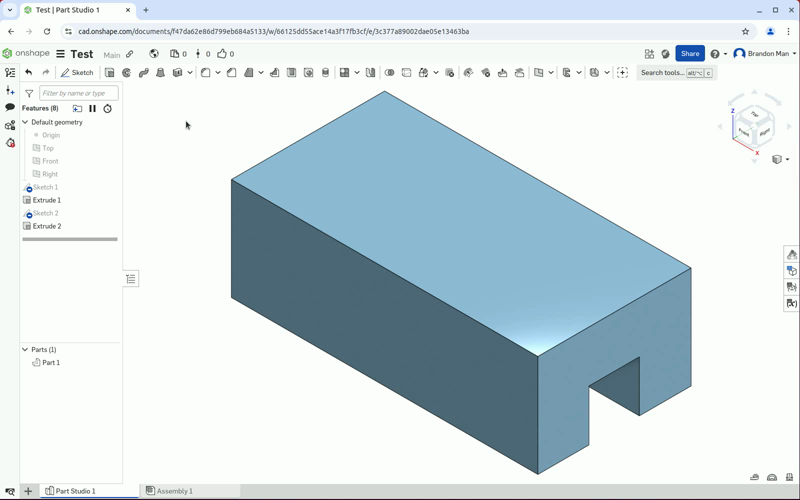
mouse_move(73, 189)
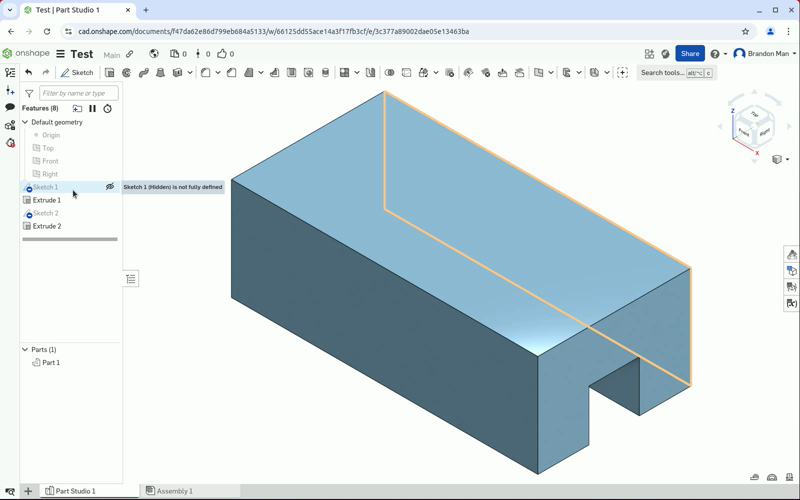
click(73, 189)